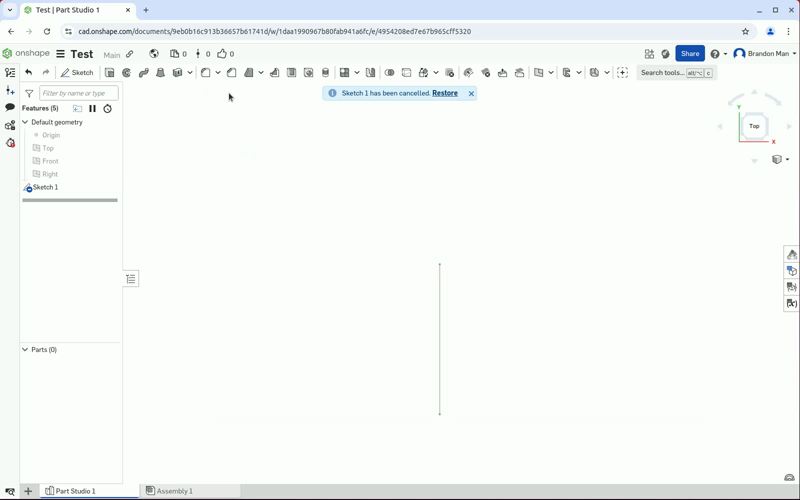
key(shift+h)
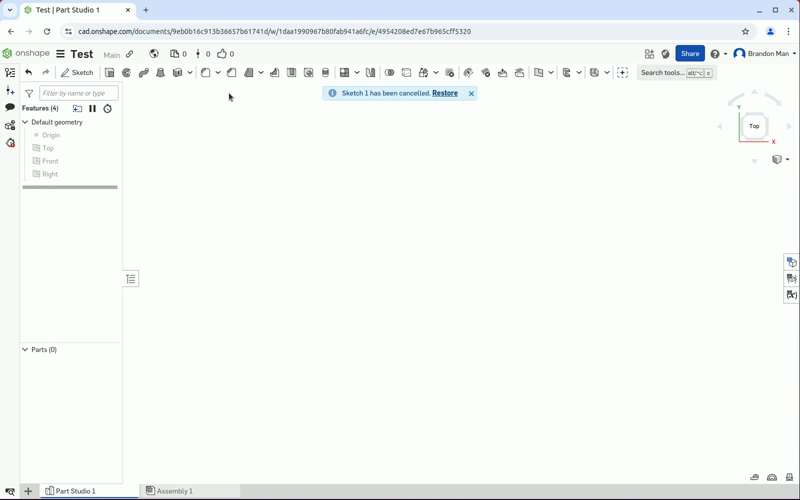
mouse_move(73, 352)
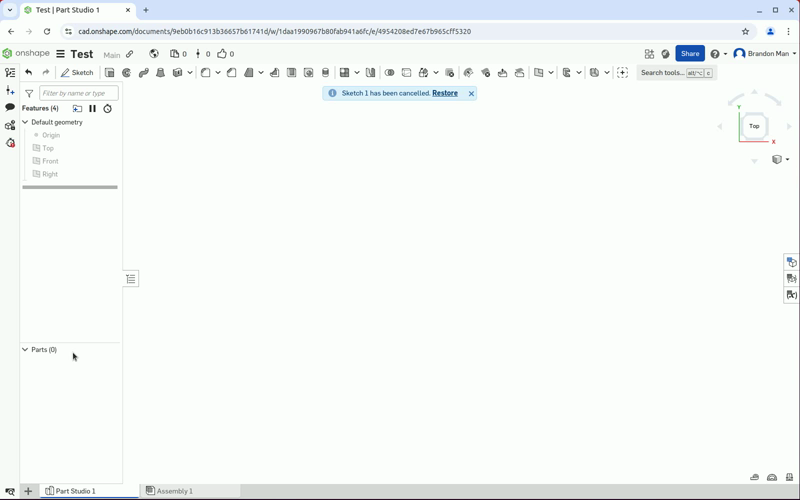
key(y)
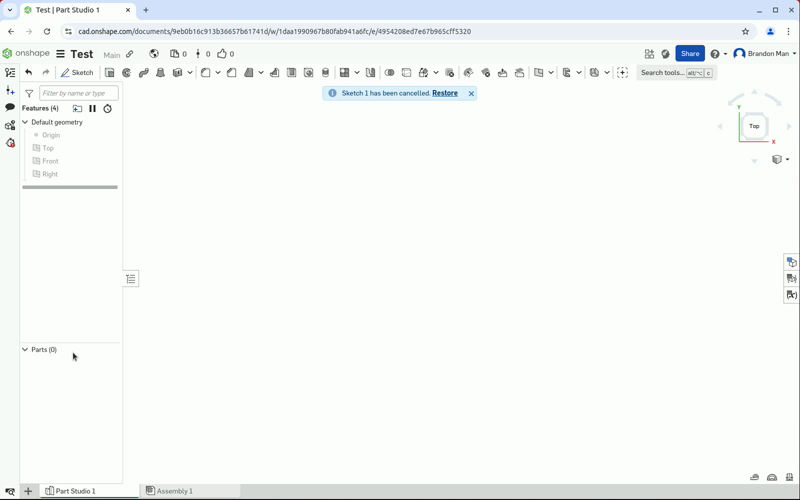
key(shift+p)
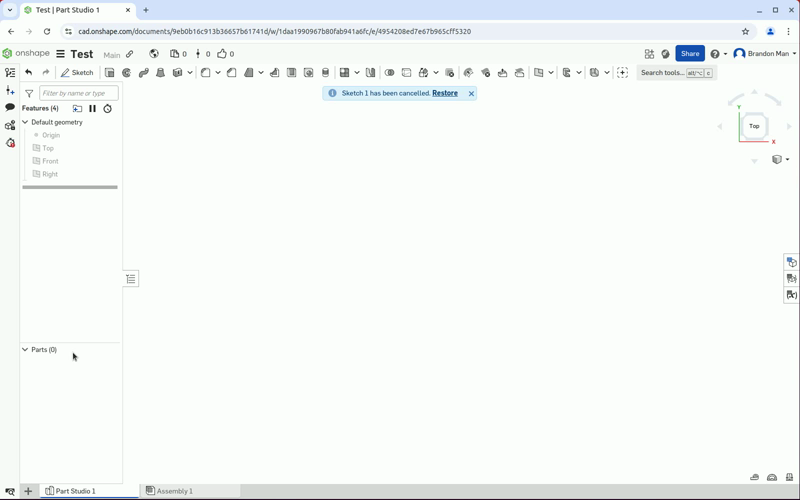
key(space)
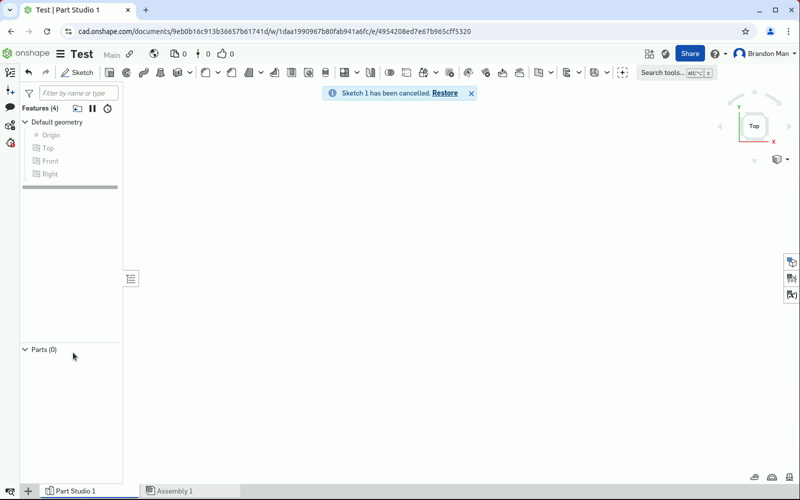
key_down(shift)
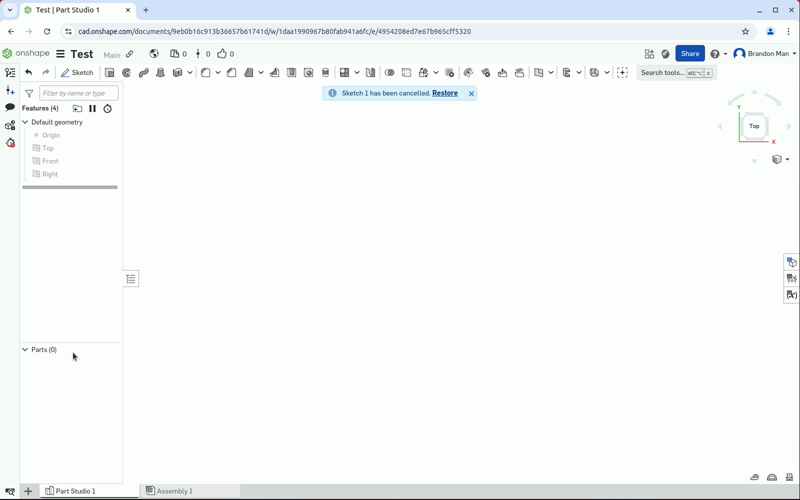
key(up)
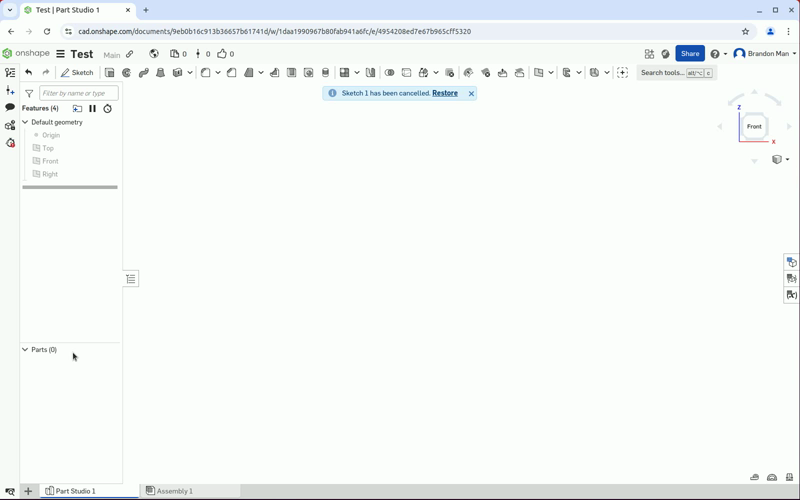
key_up(shift)
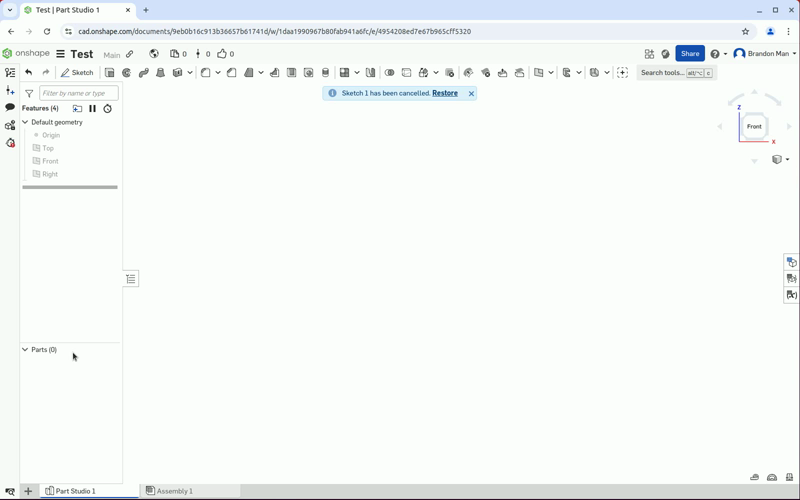
mouse_move(73, 352)
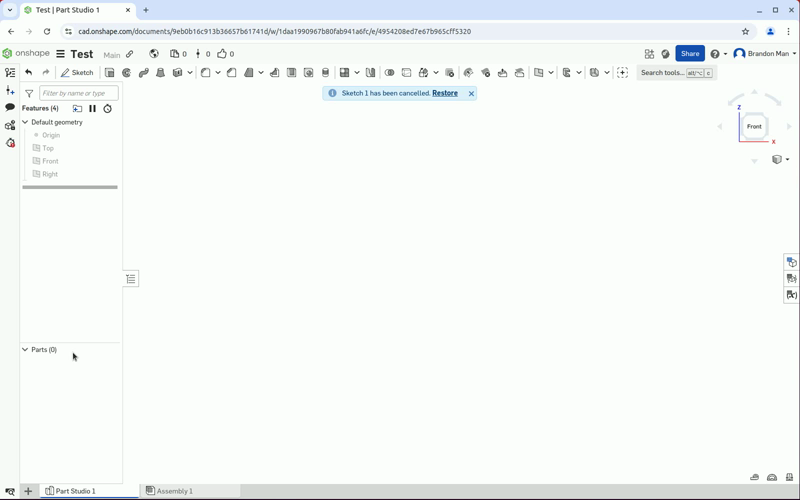
key(shift+y)
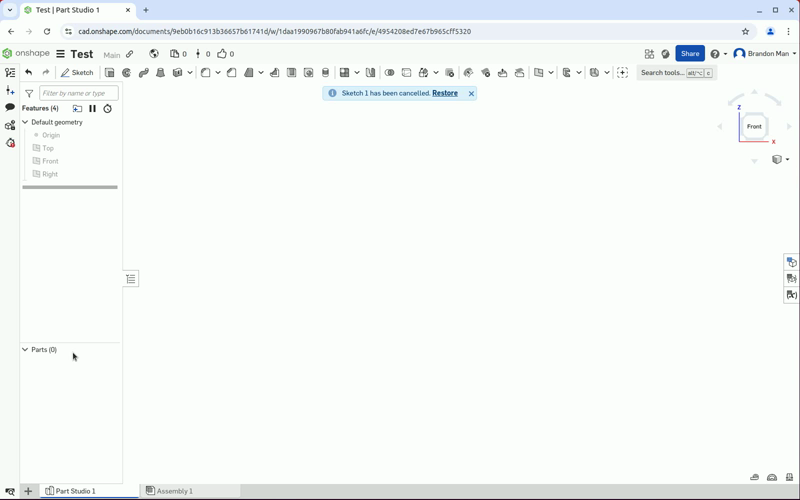
key(shift+s)
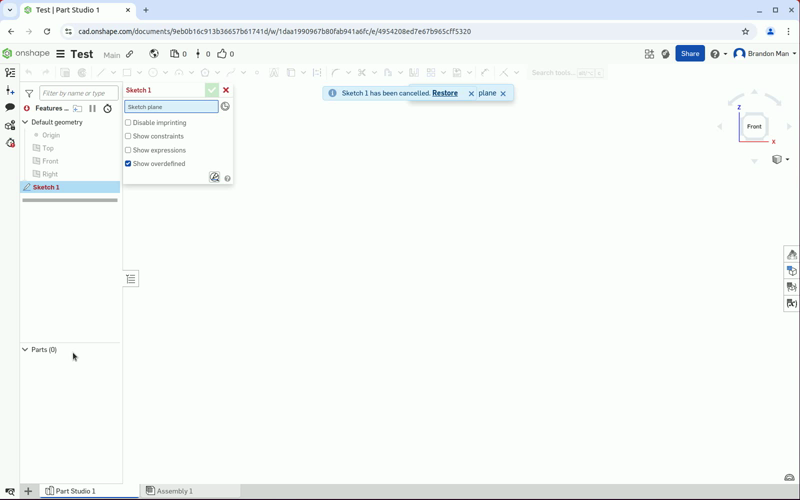
mouse_move(73, 163)
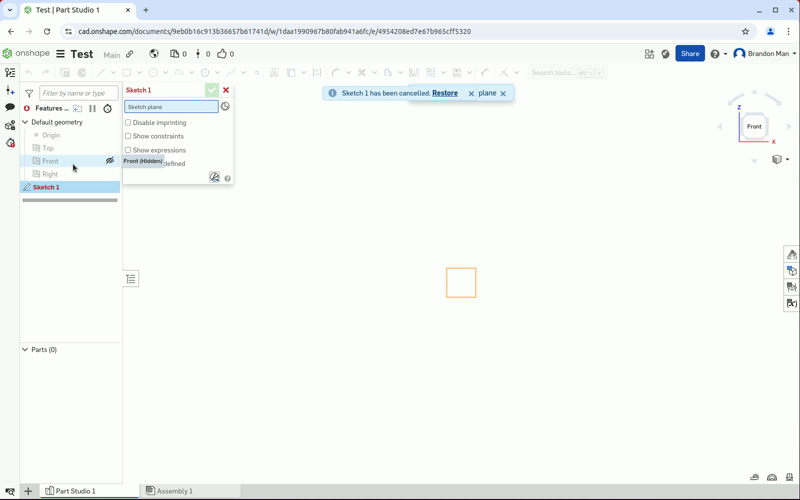
click(73, 163)
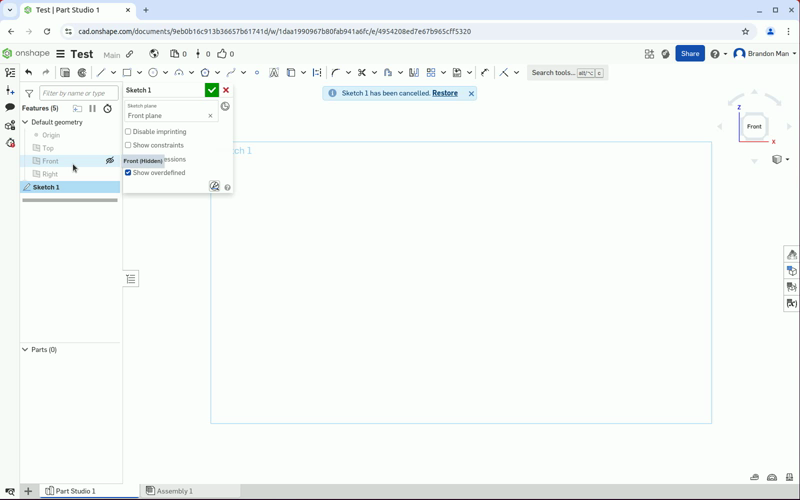
mouse_move(73, 352)
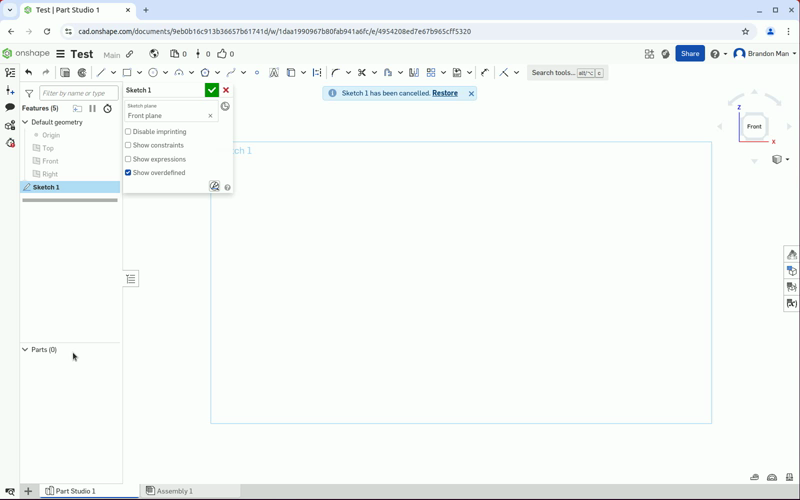
key(y)
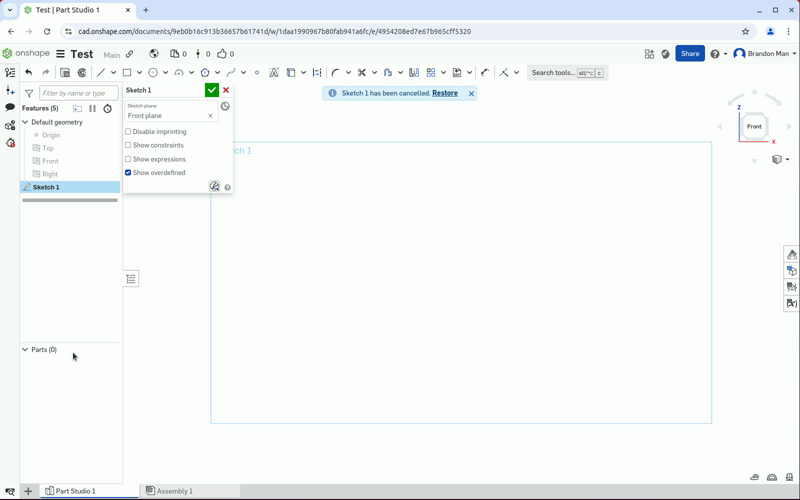
key(l)
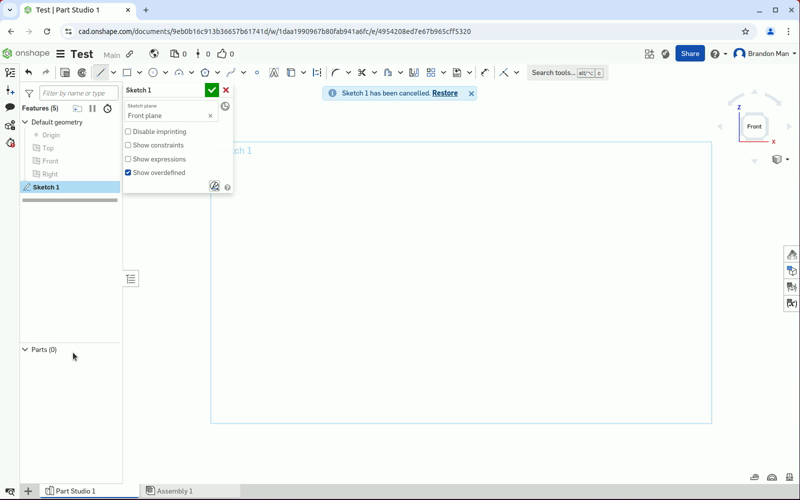
key_down(shift)
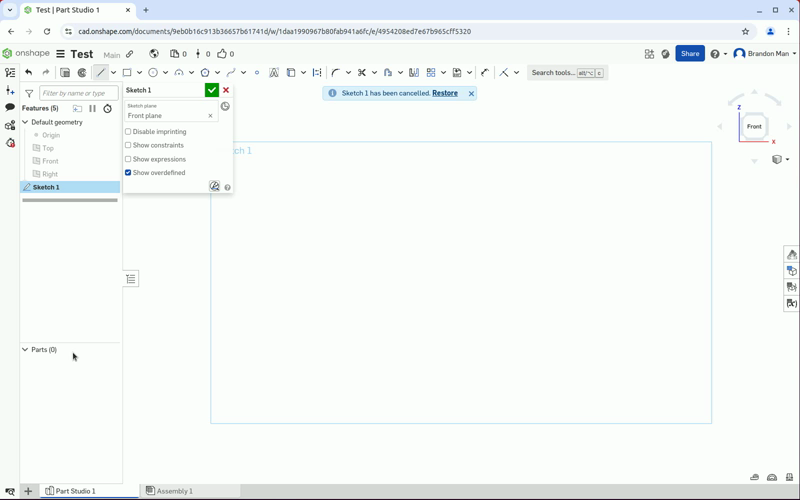
mouse_move(457, 282)
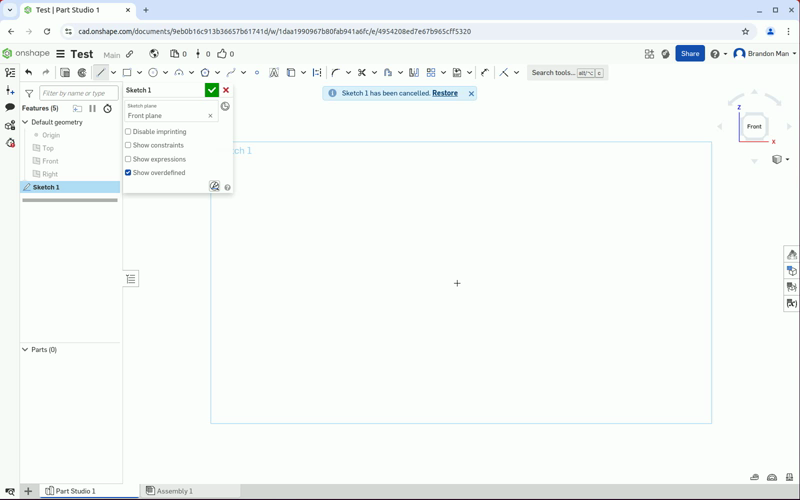
click(457, 282)
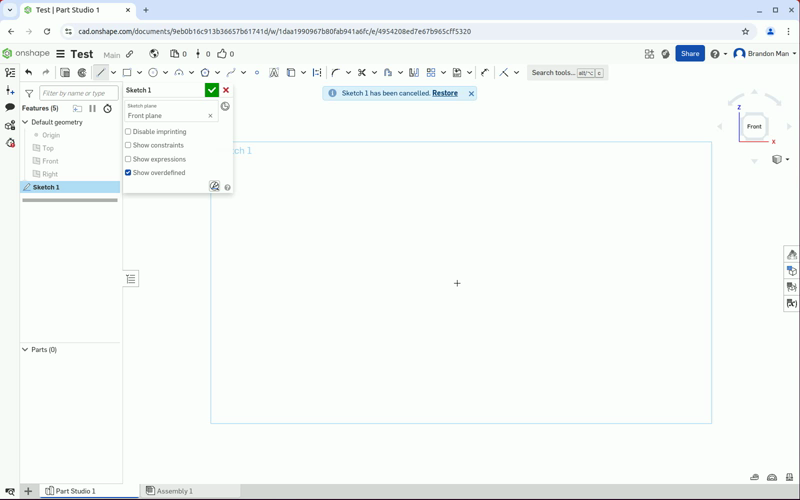
key_up(shift)
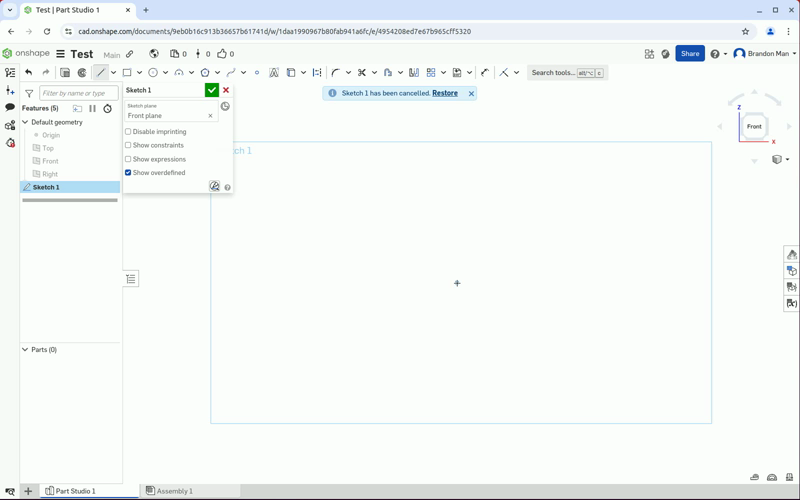
key_down(shift)
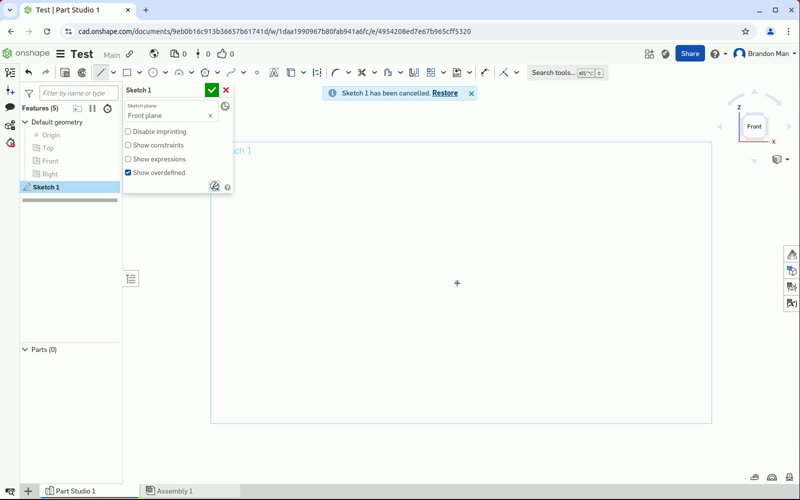
mouse_move(487, 282)
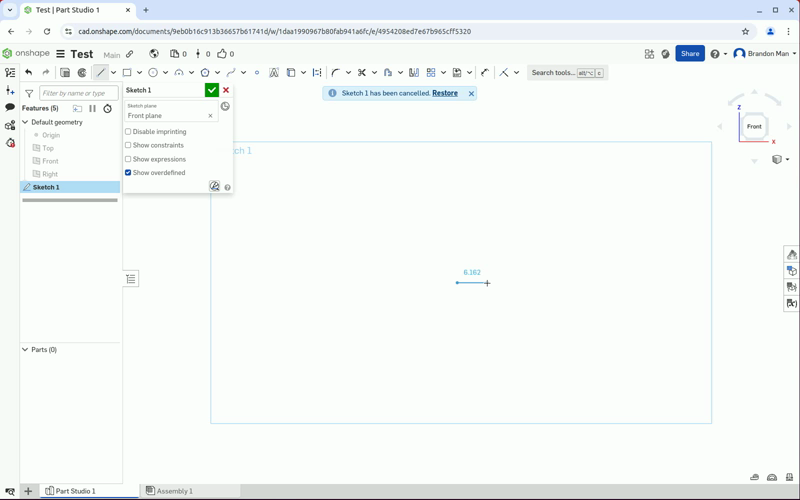
mouse_move(501, 282)
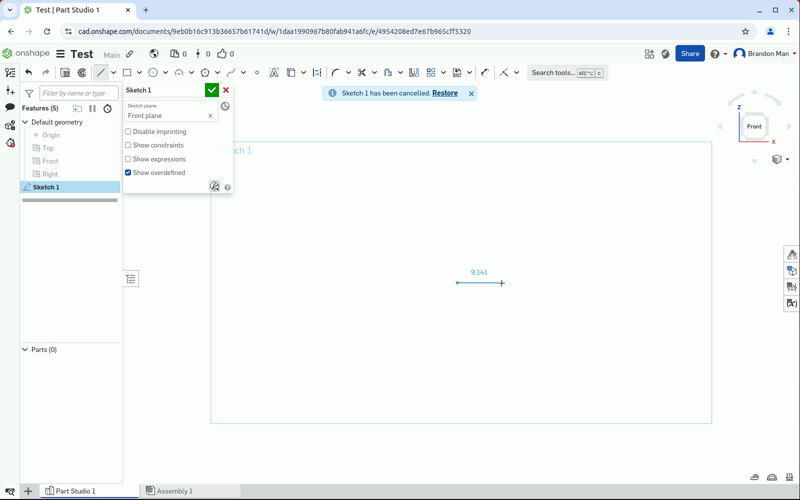
click(501, 282)
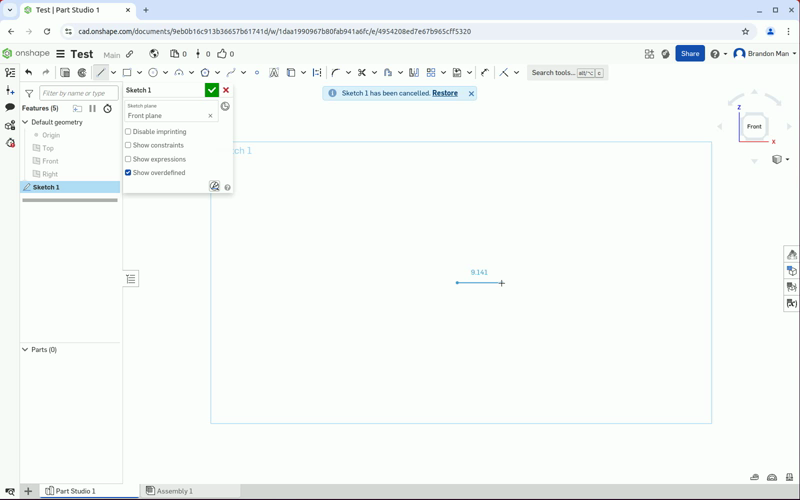
key_up(shift)
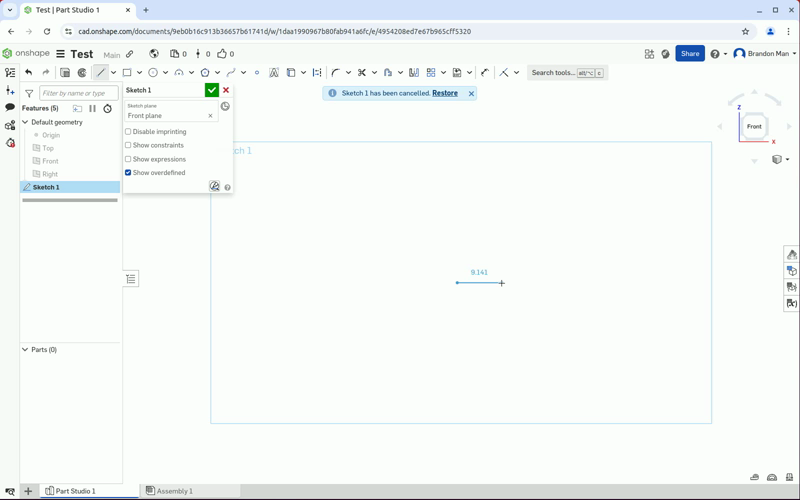
key_down(shift)
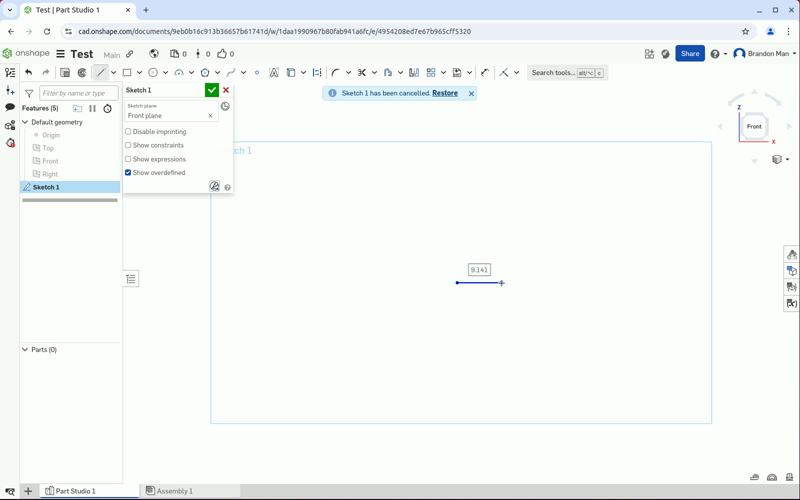
mouse_move(501, 213)
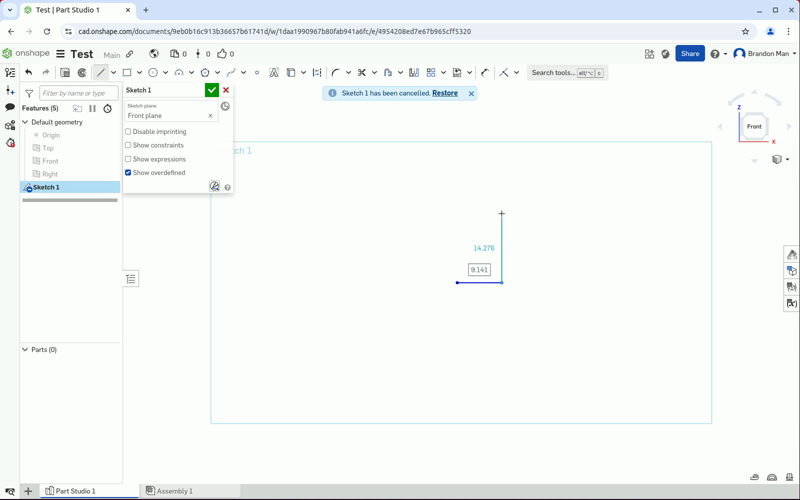
click(501, 213)
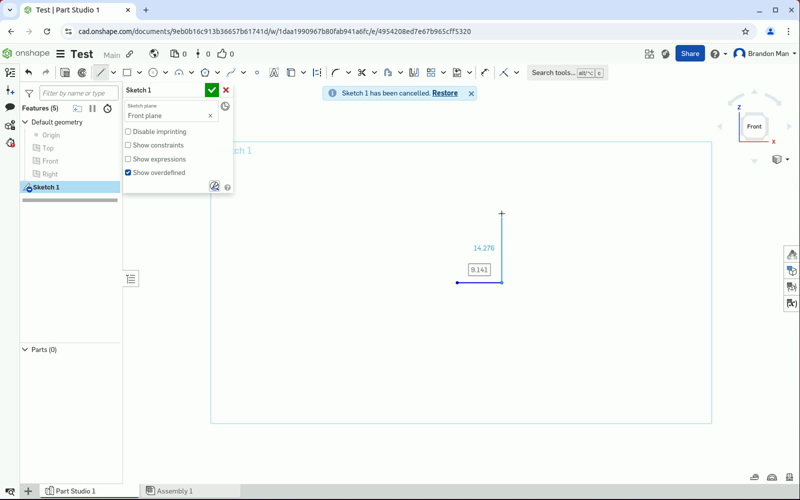
key_up(shift)
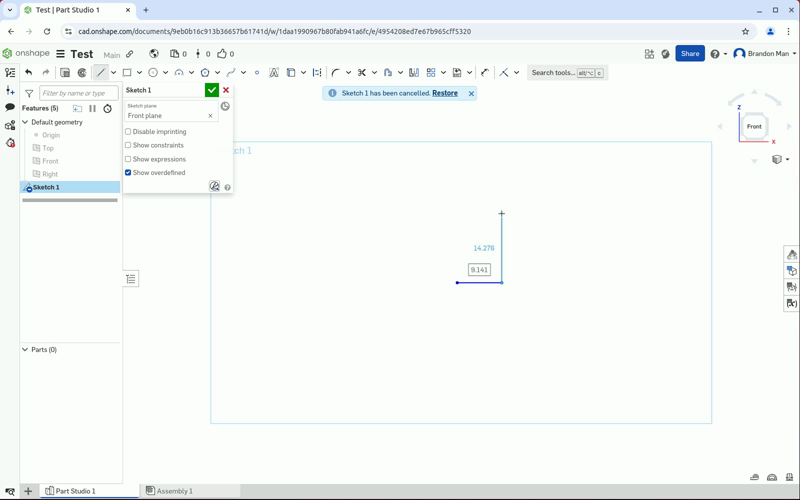
key_down(shift)
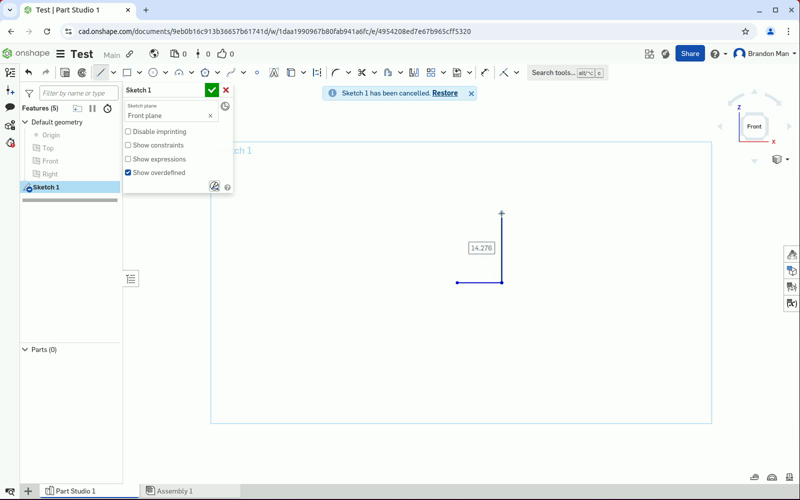
mouse_move(531, 213)
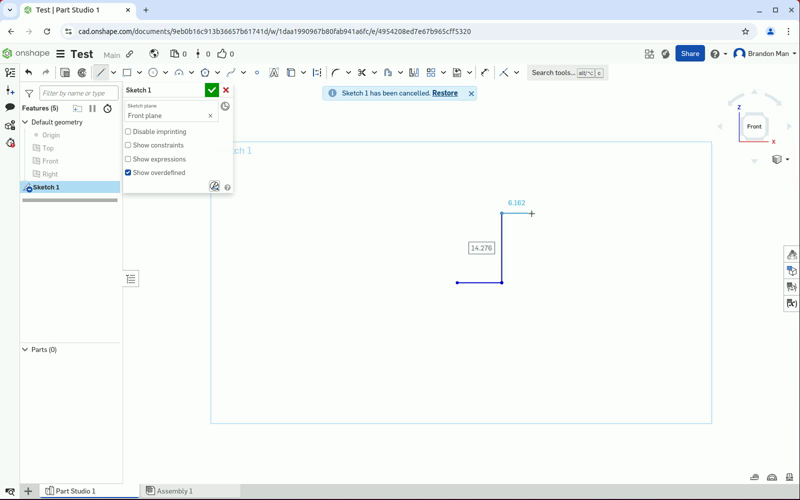
mouse_move(457, 213)
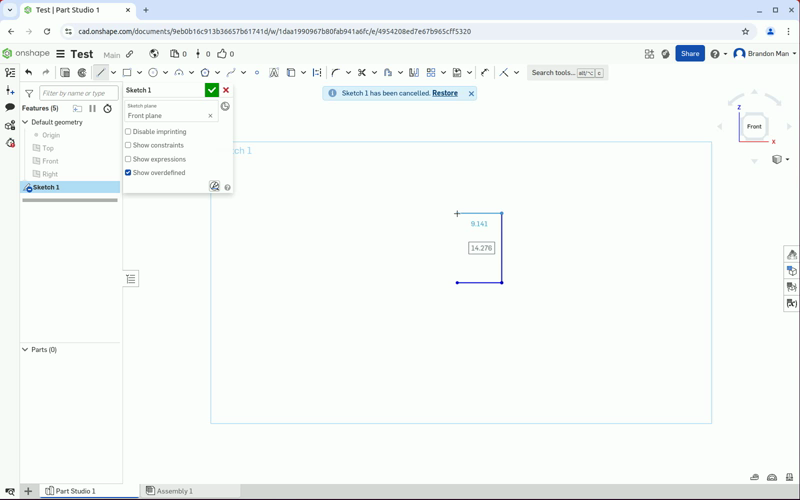
click(457, 213)
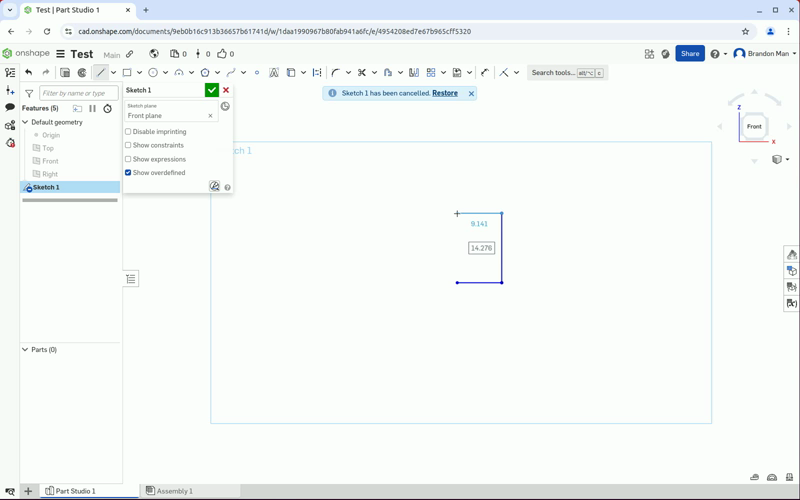
key_up(shift)
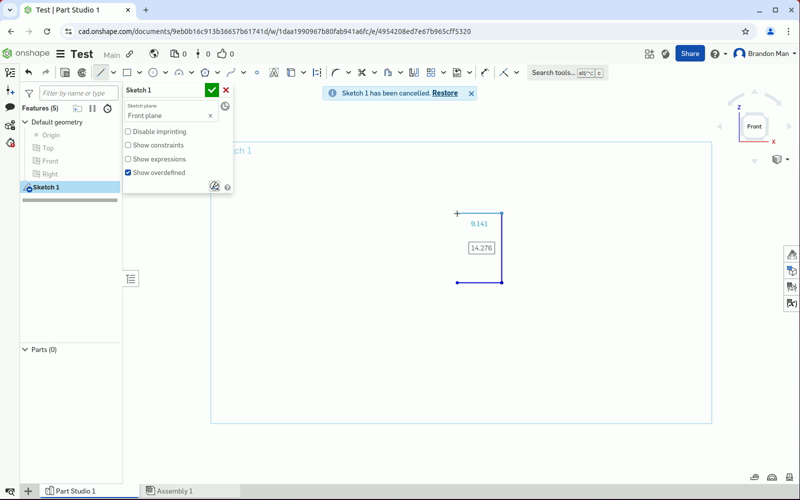
key_down(shift)
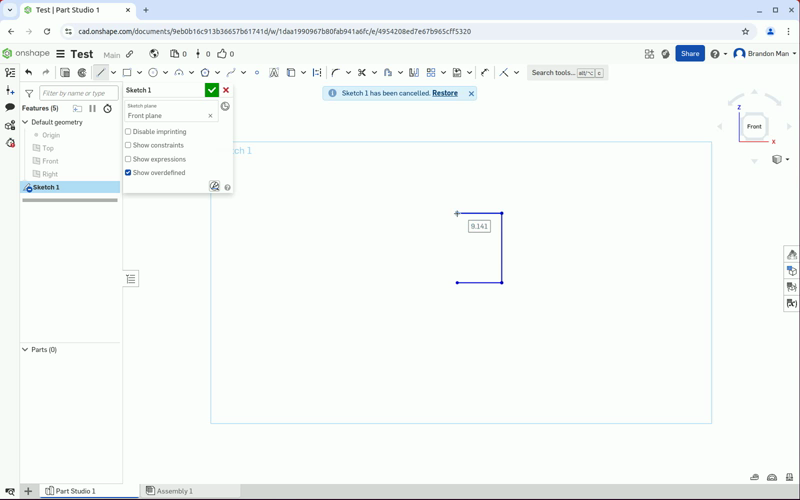
mouse_move(457, 282)
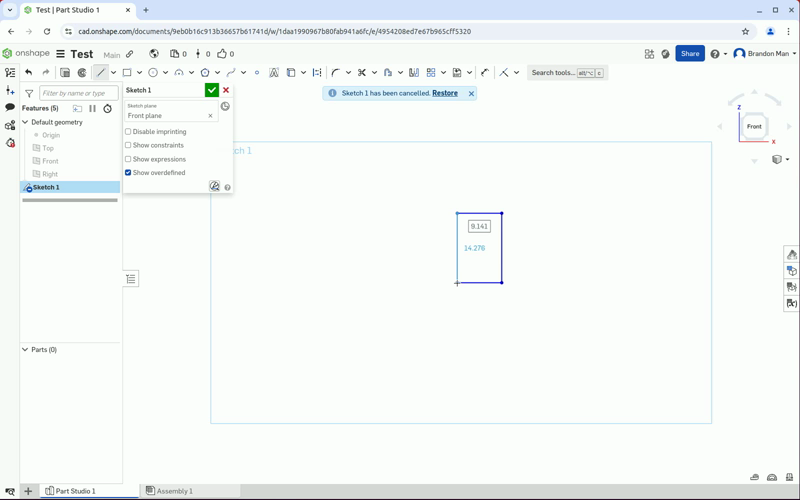
key_up(shift)
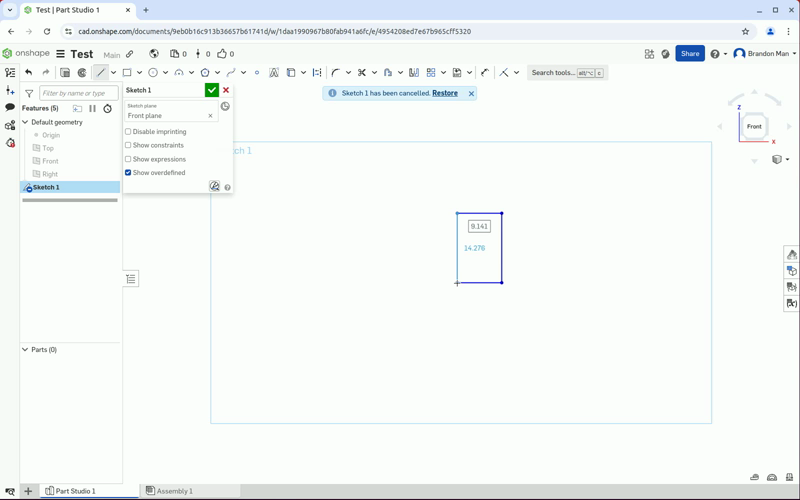
click(457, 282)
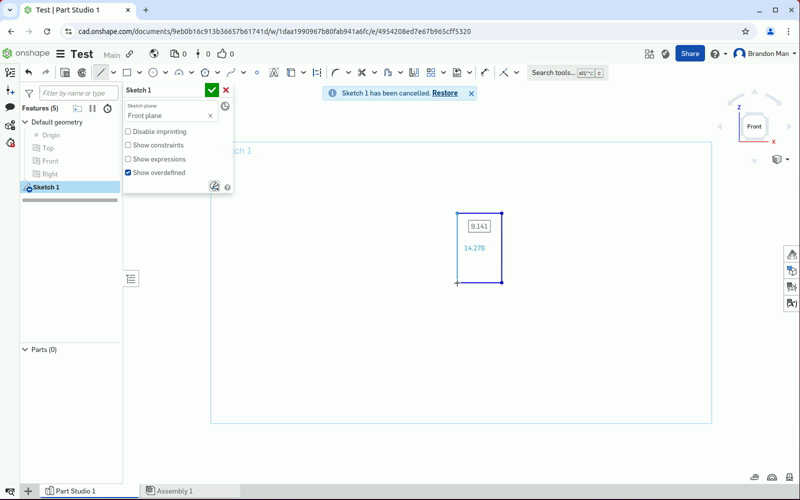
key(esc)
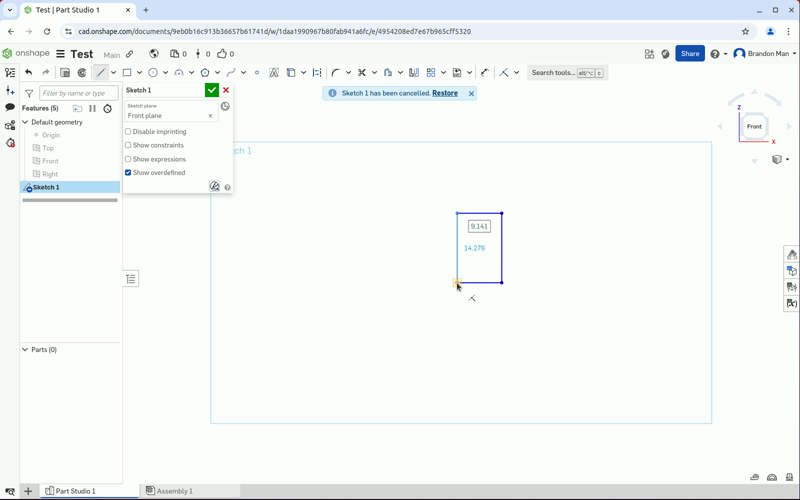
mouse_move(478, 227)
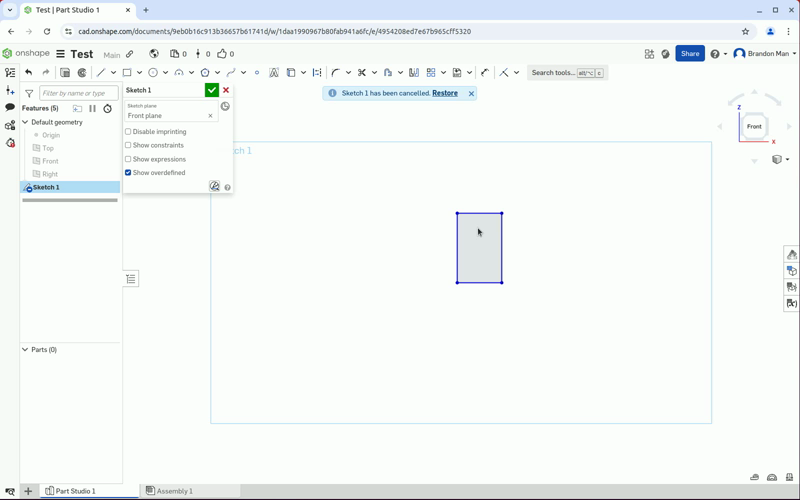
click(478, 227)
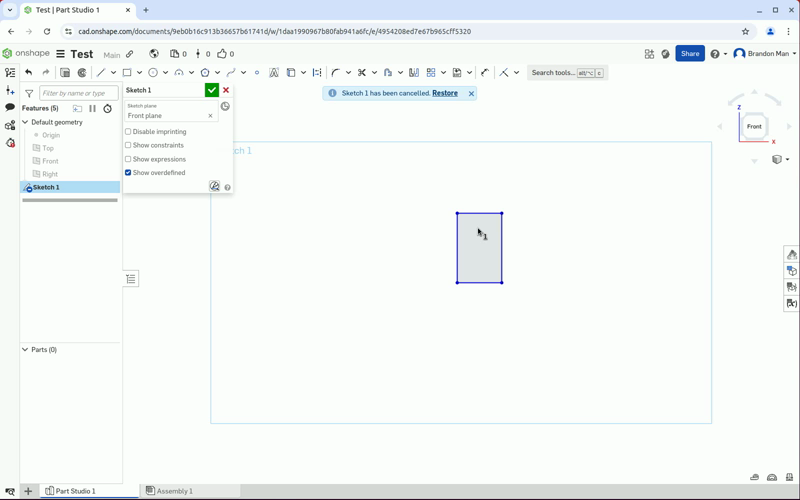
mouse_move(73, 352)
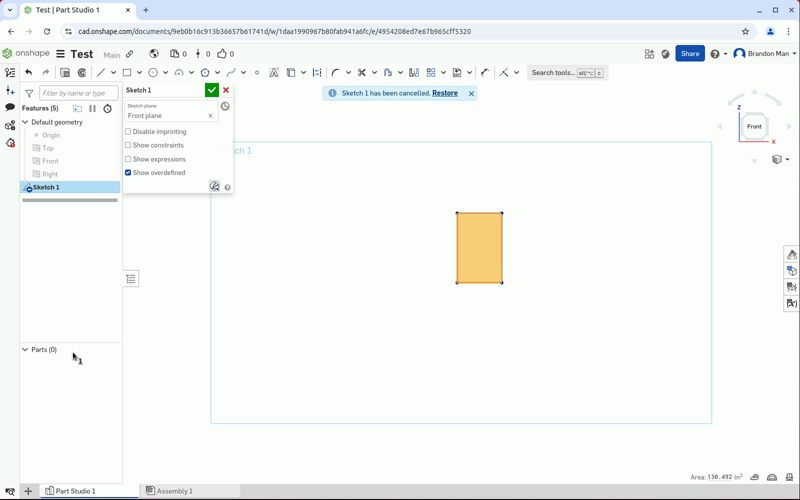
key(shift+y)
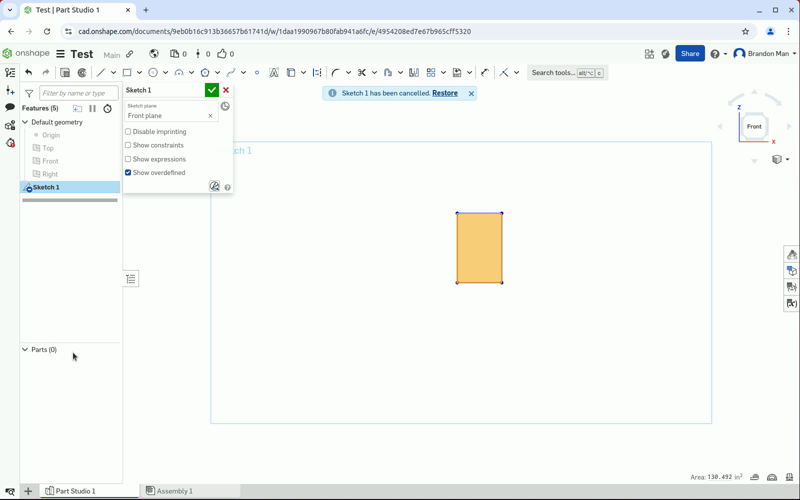
key(shift+e)
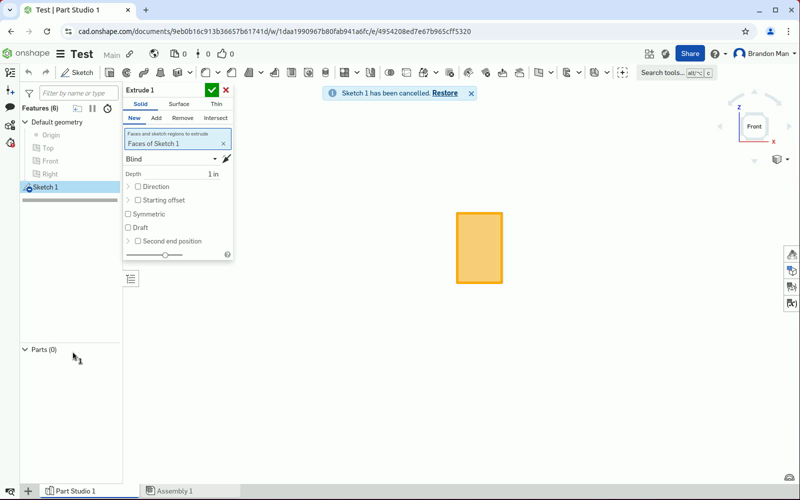
mouse_move(143, 106)
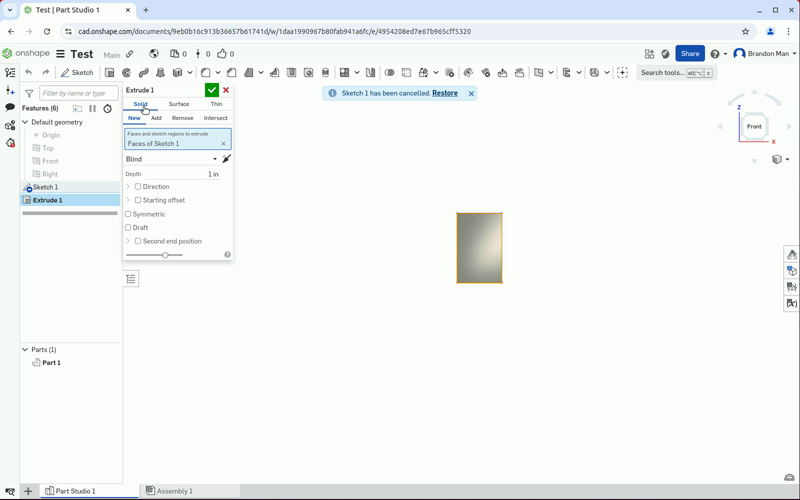
click(143, 106)
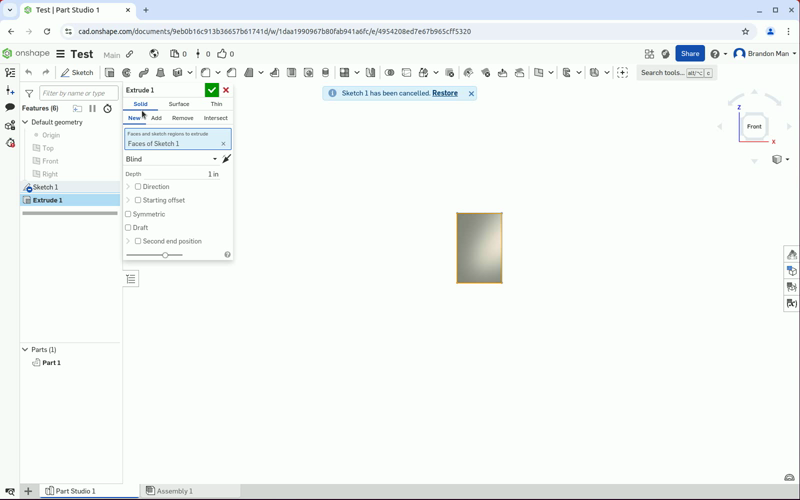
mouse_move(137, 120)
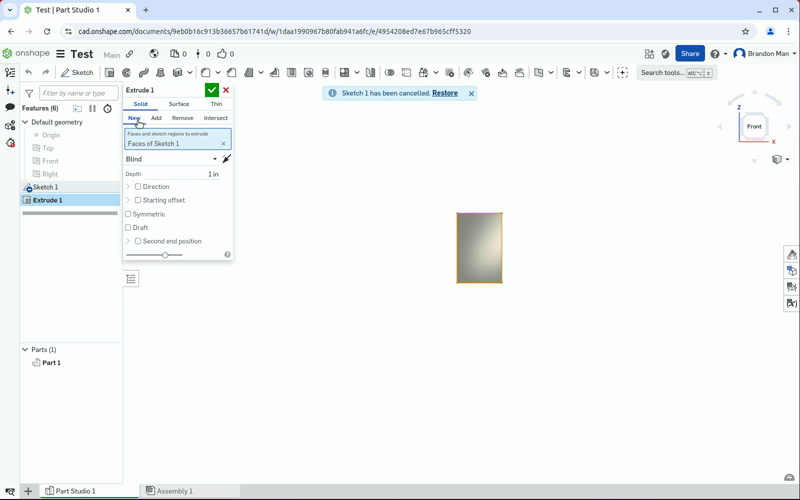
click(137, 120)
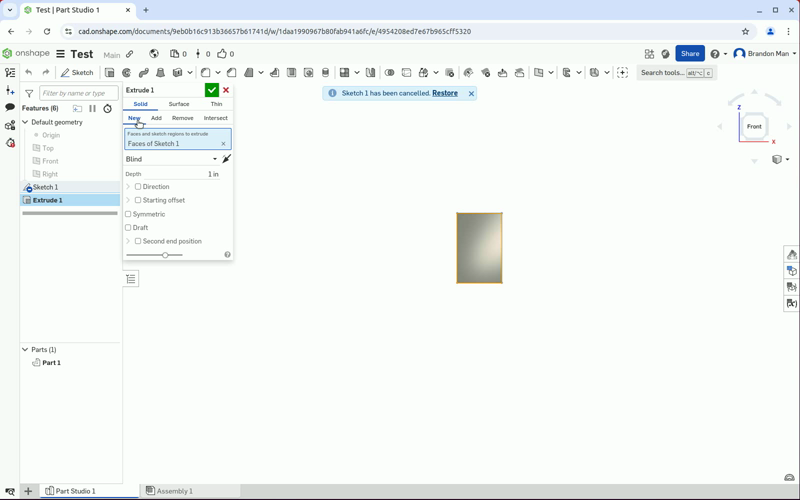
key(tab, 4)
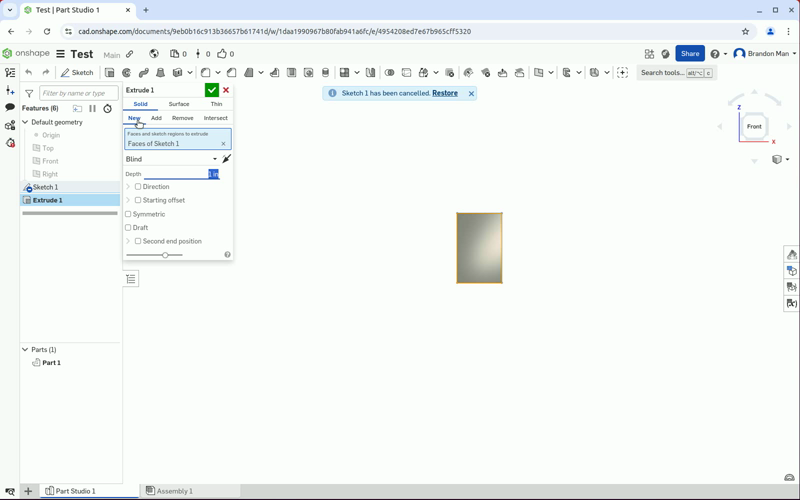
text(-0.241)
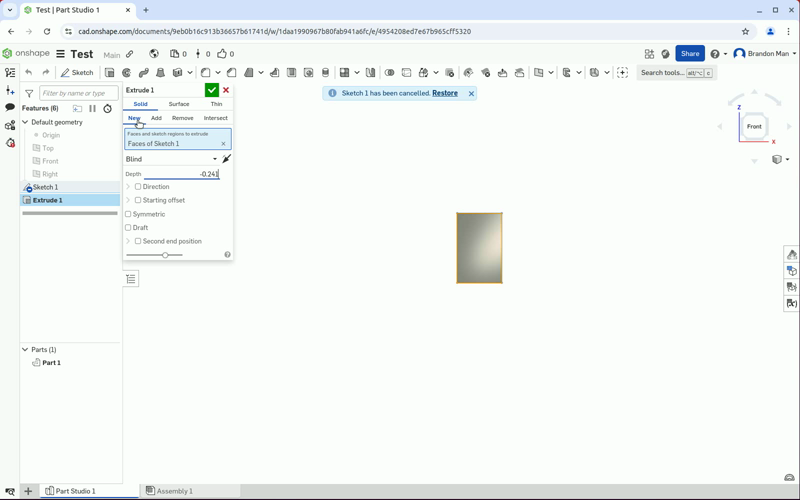
key(enter)
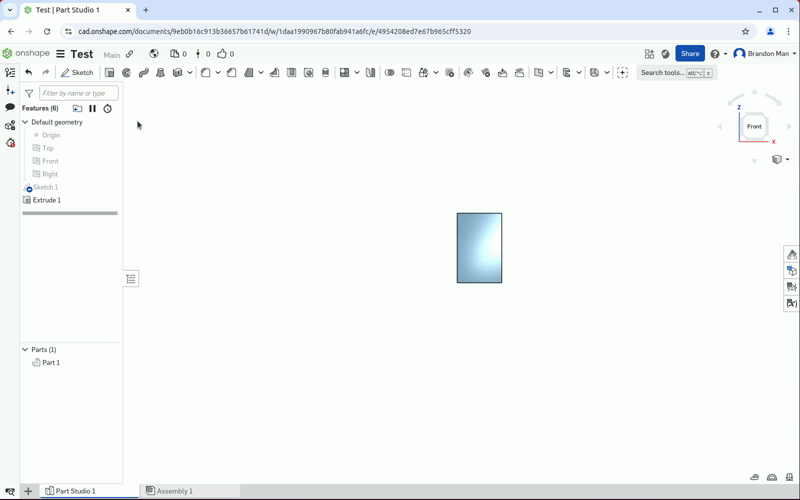
key(shift+h)
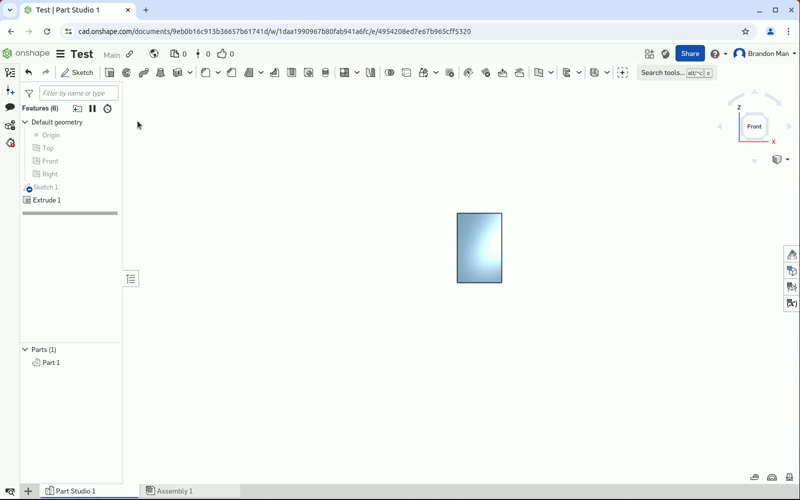
key(shift+h)
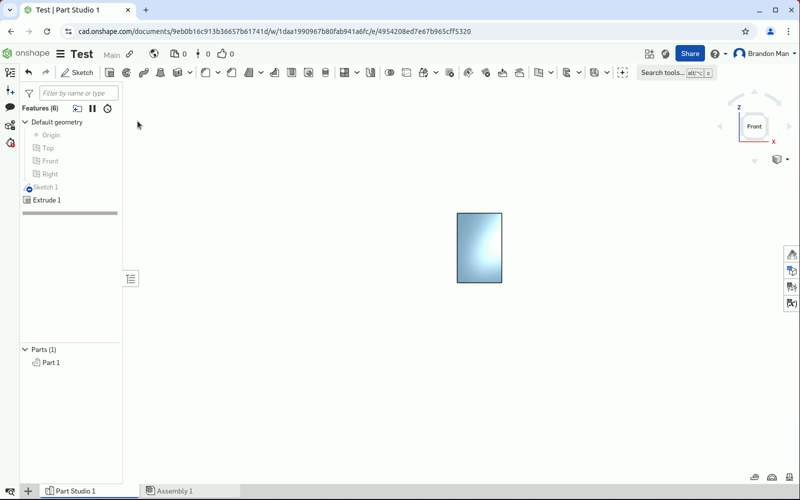
mouse_move(73, 189)
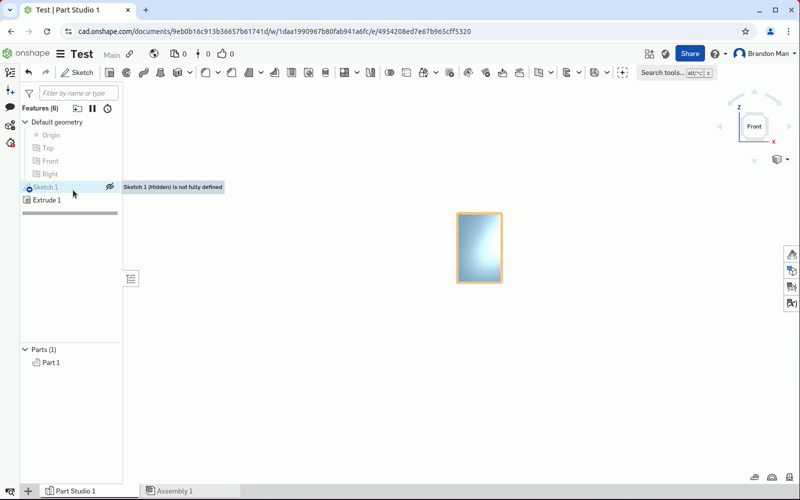
click(73, 189)
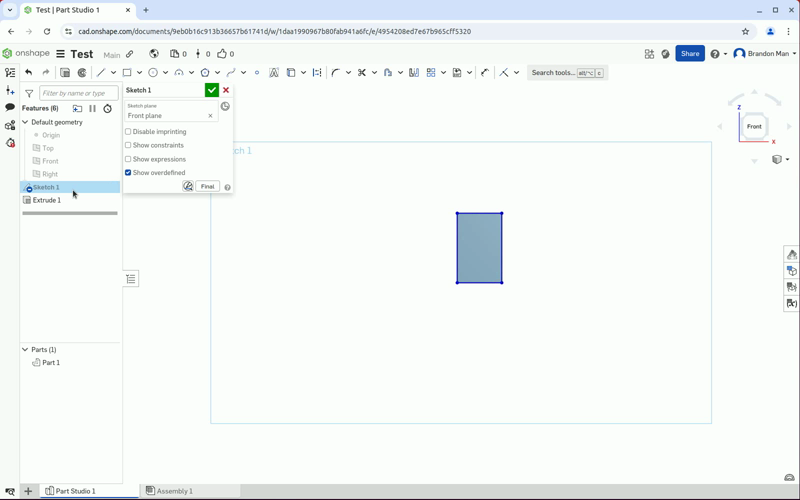
mouse_move(229, 92)
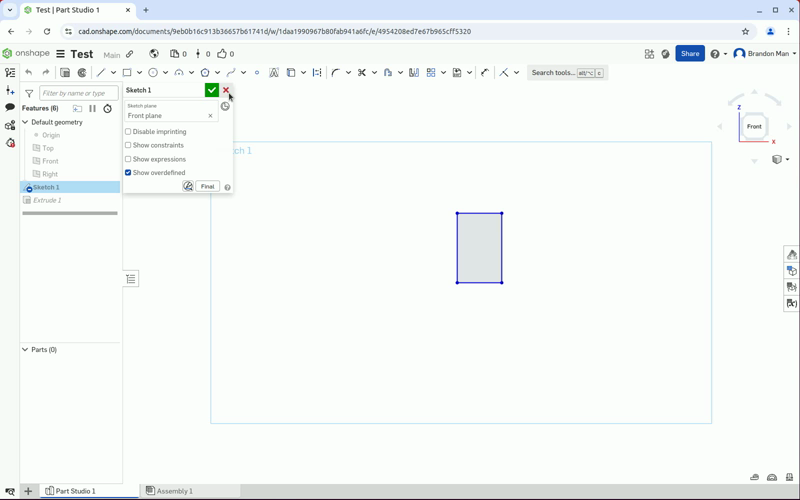
click(229, 92)
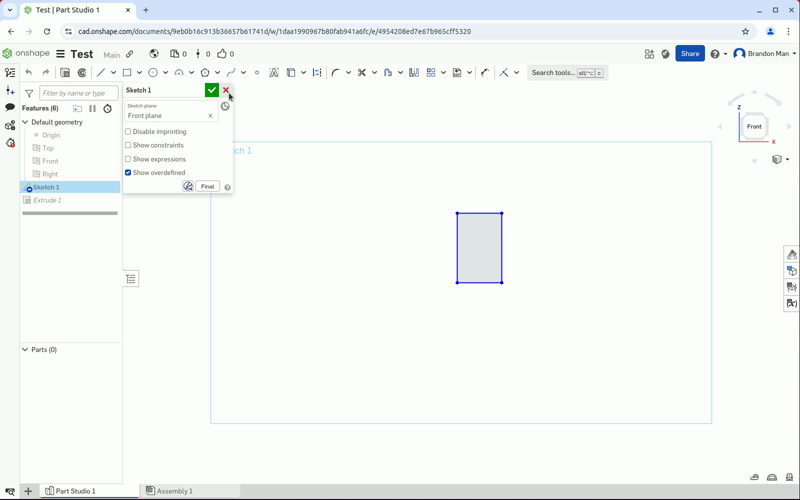
key(shift+s)
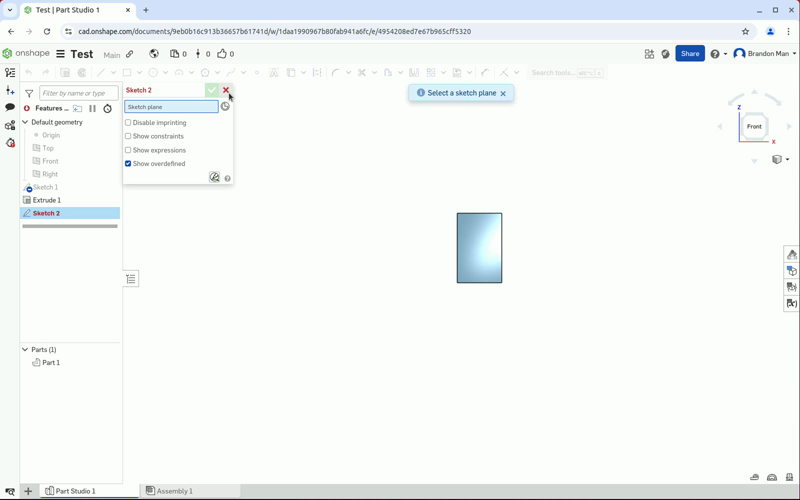
mouse_move(73, 163)
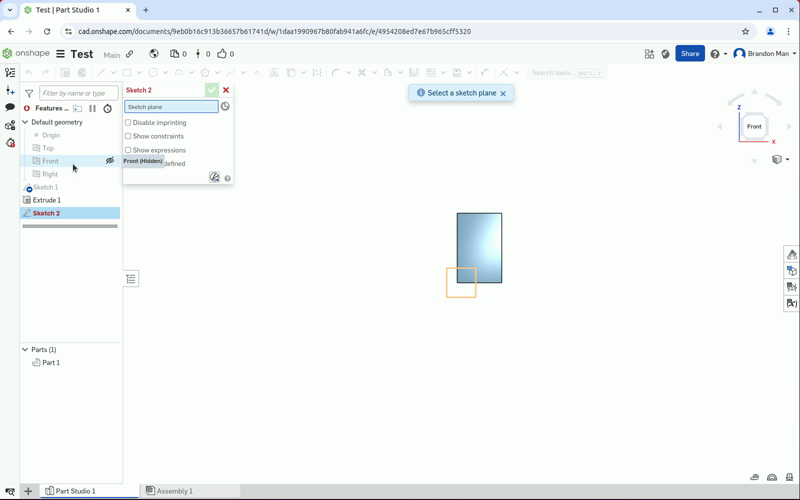
click(73, 163)
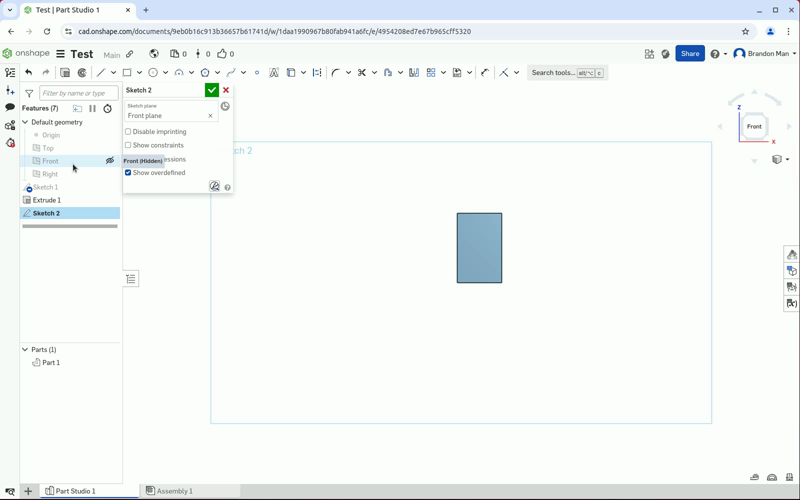
mouse_move(73, 352)
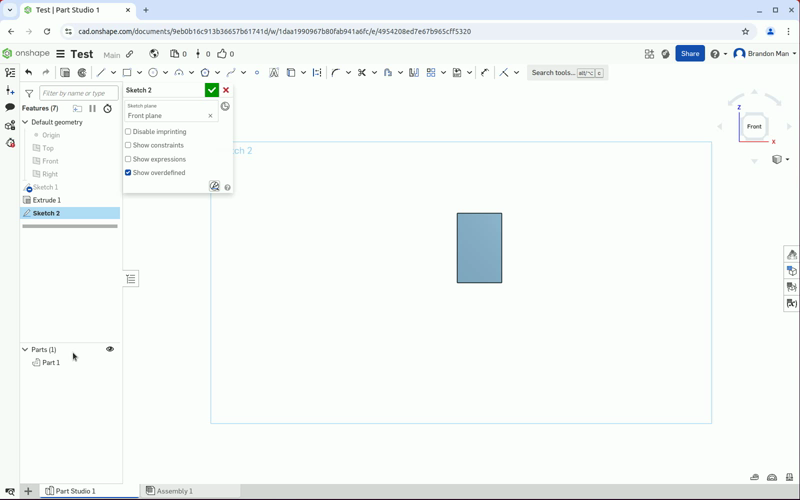
key(y)
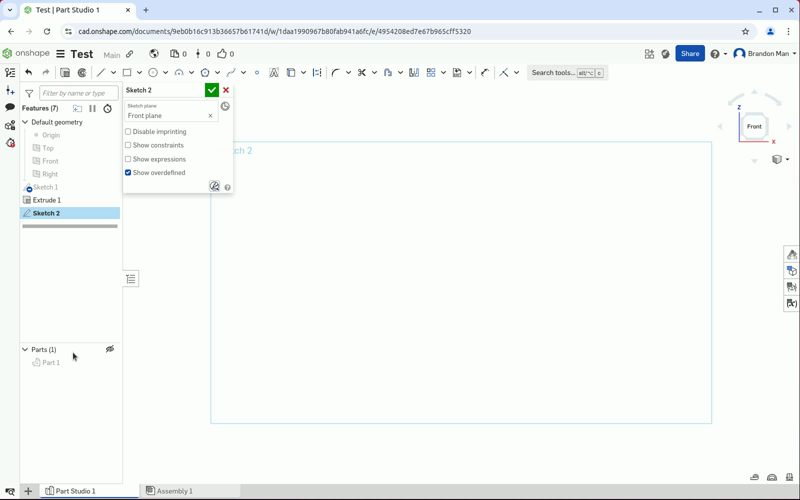
key(l)
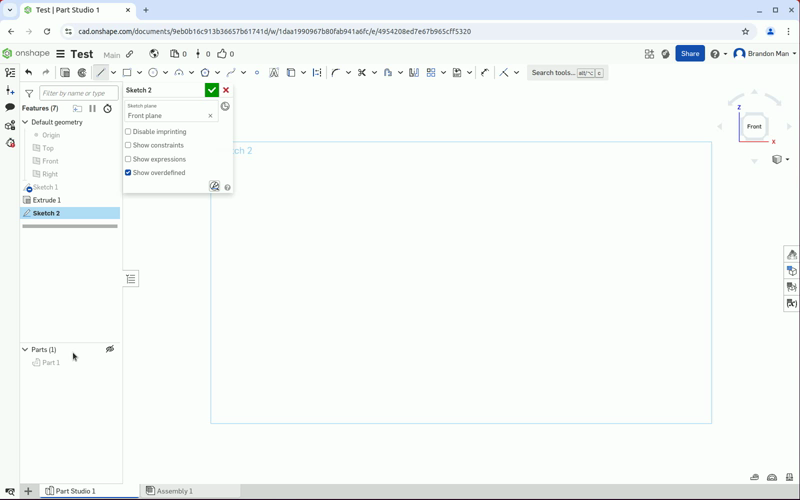
key_down(shift)
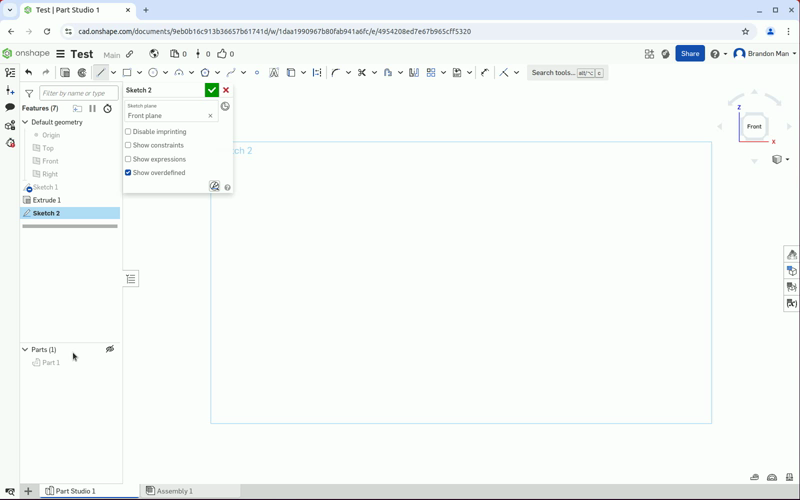
mouse_move(520, 282)
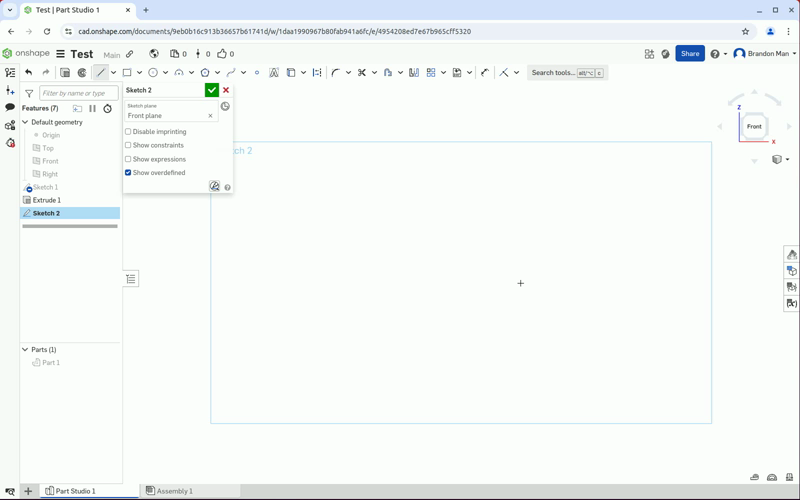
click(520, 282)
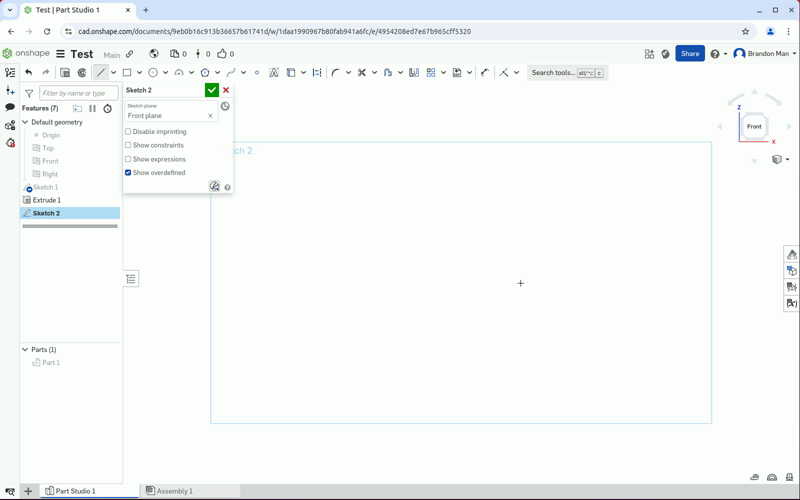
key_up(shift)
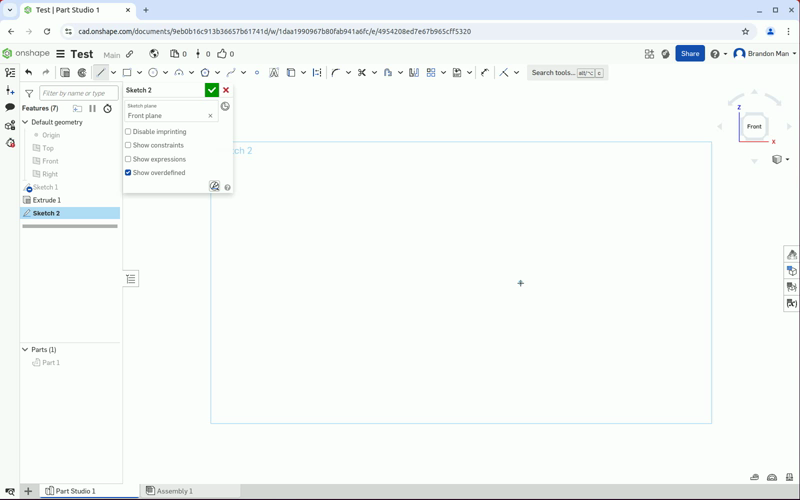
key_down(shift)
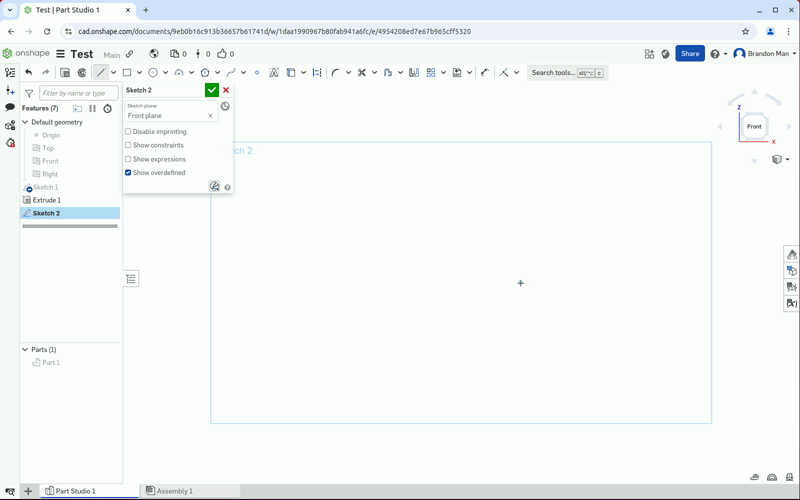
mouse_move(550, 282)
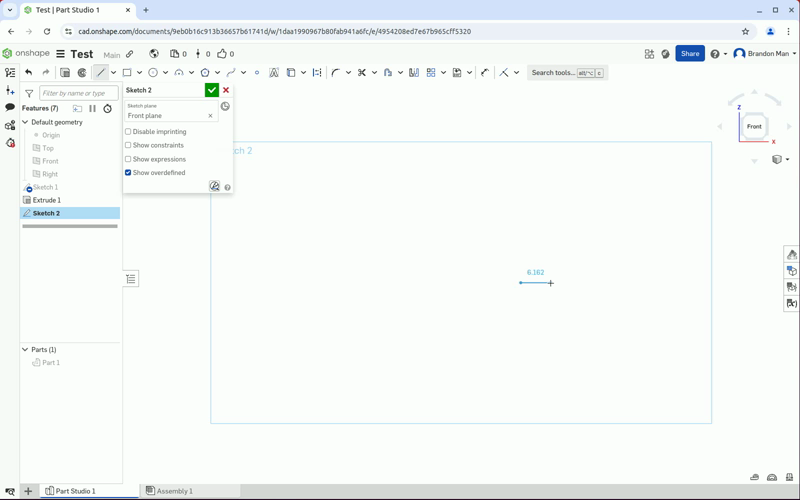
mouse_move(573, 282)
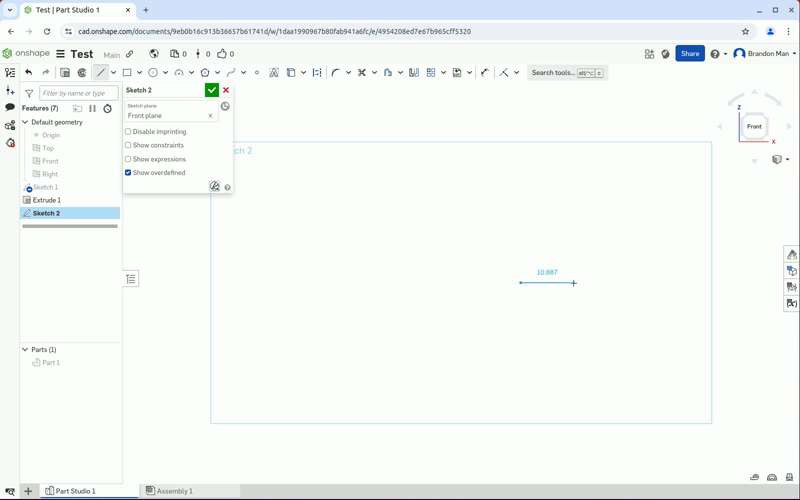
click(573, 282)
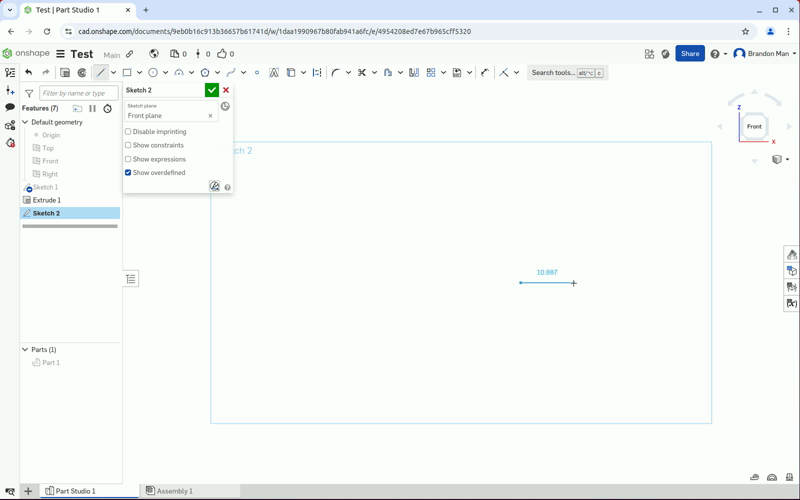
key_up(shift)
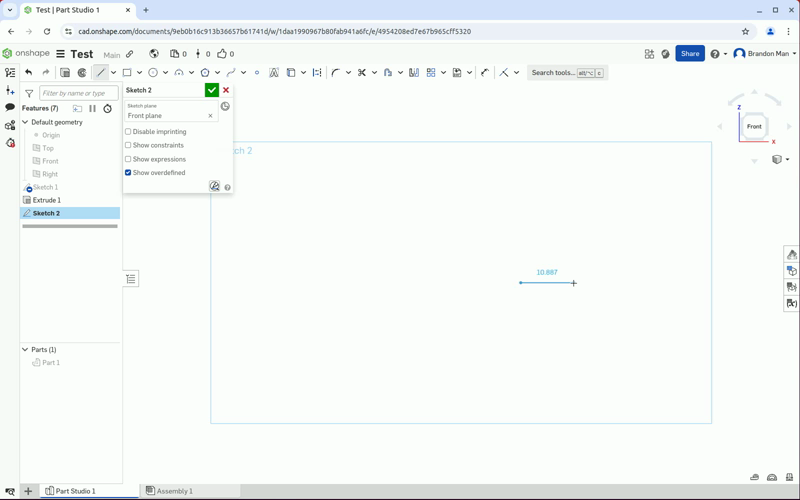
key_down(shift)
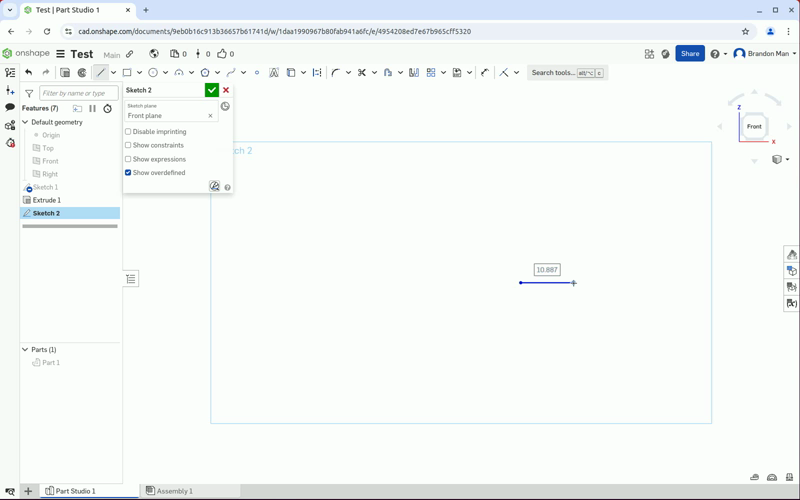
mouse_move(573, 213)
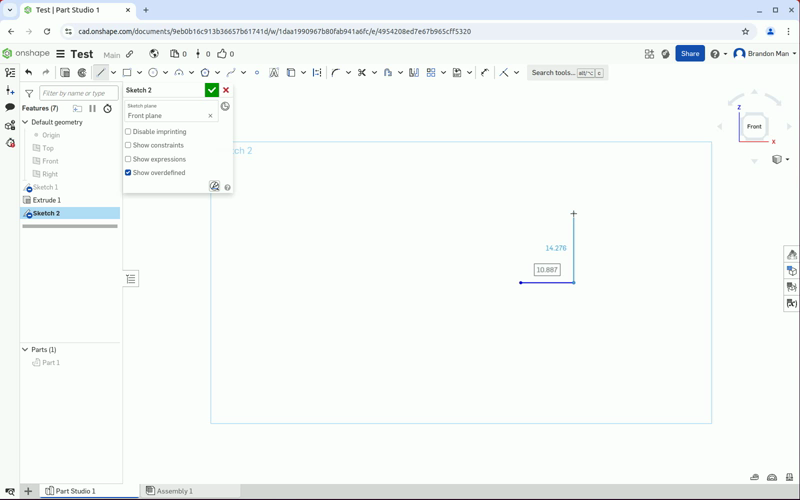
click(573, 213)
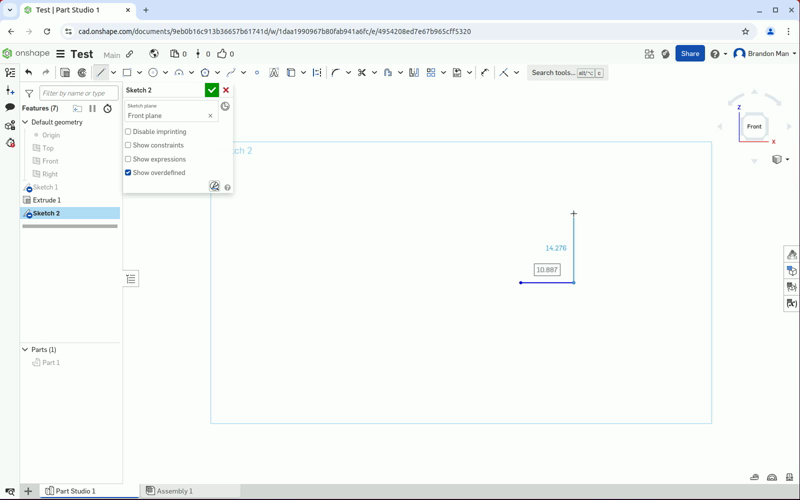
key_up(shift)
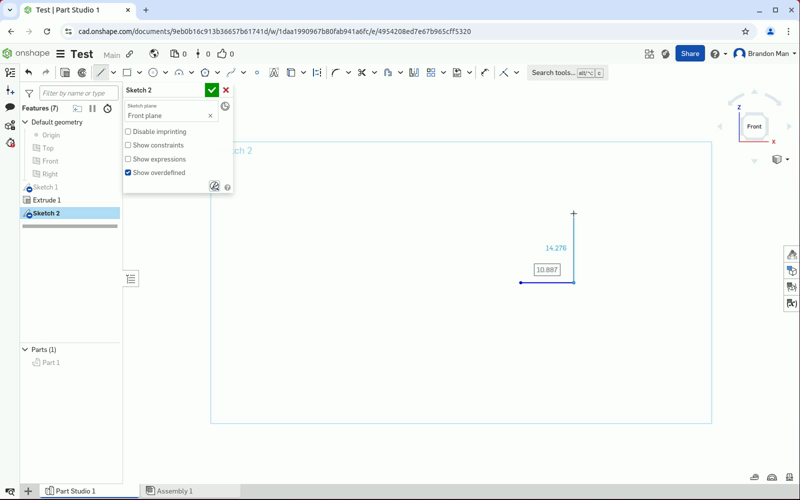
key_down(shift)
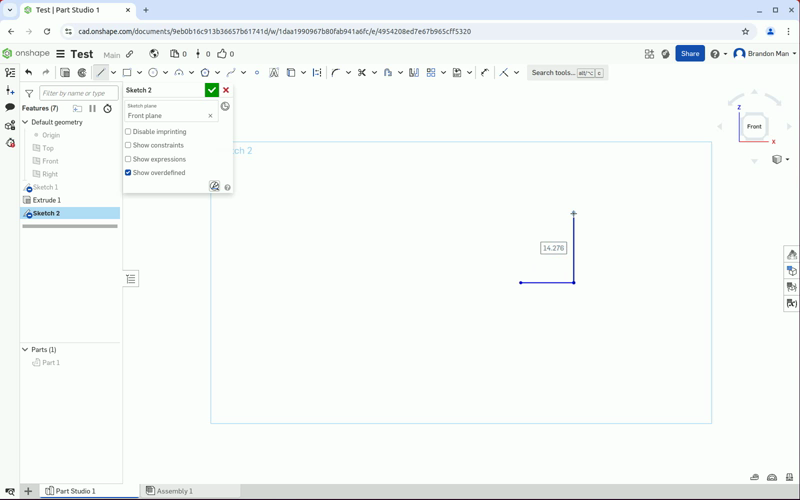
mouse_move(589, 213)
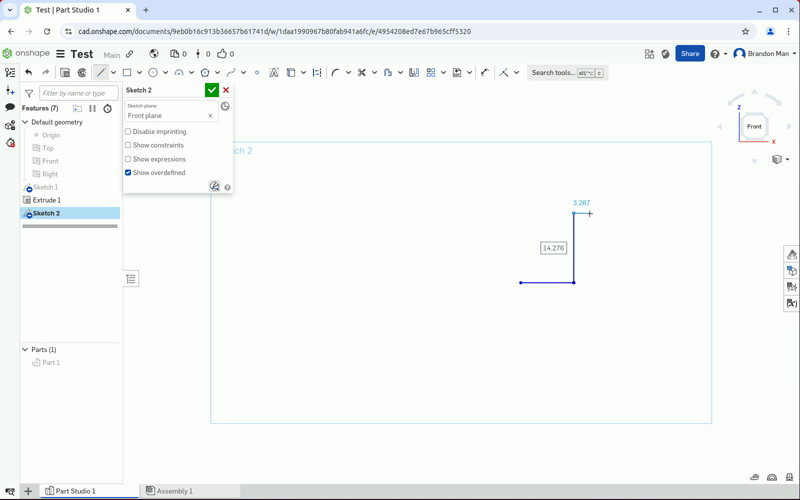
mouse_move(520, 213)
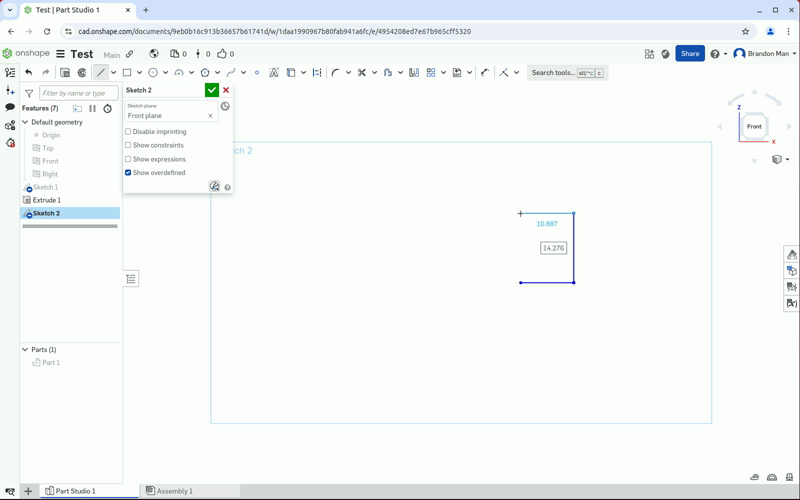
click(520, 213)
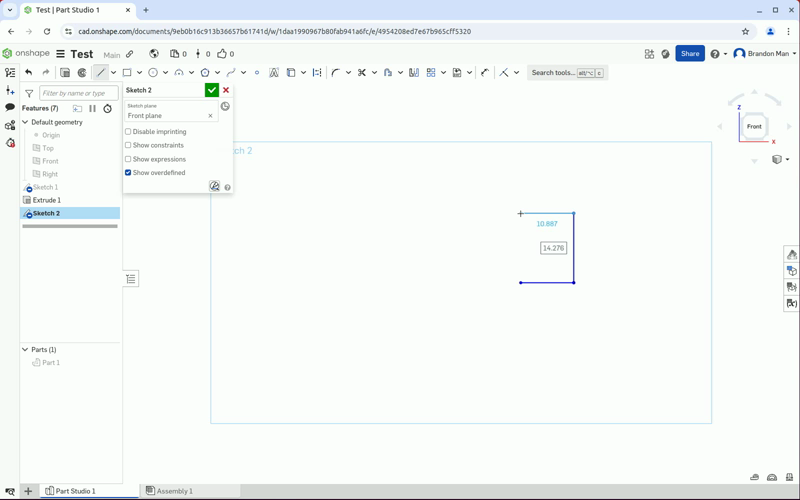
key_up(shift)
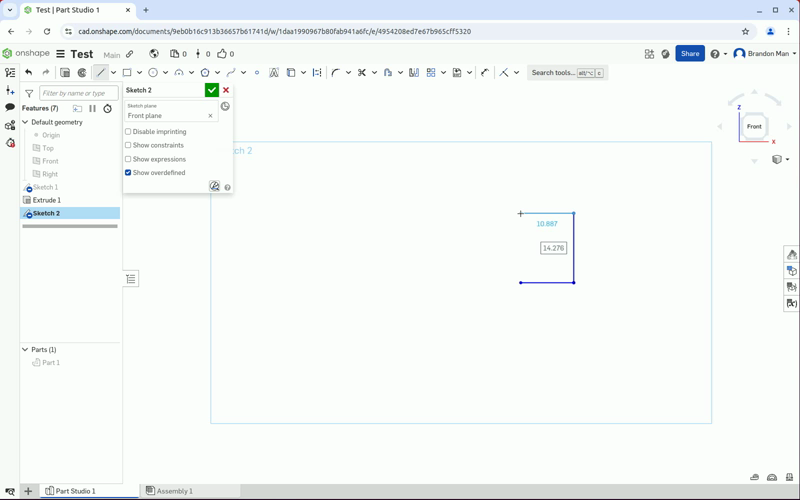
key_down(shift)
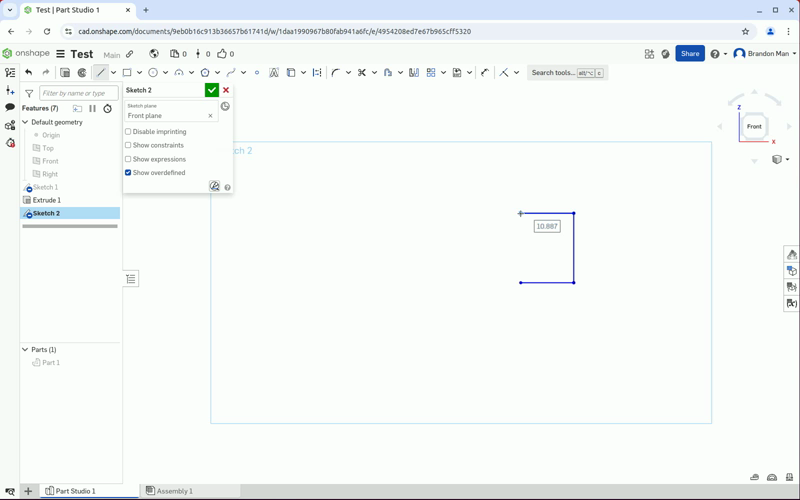
mouse_move(520, 282)
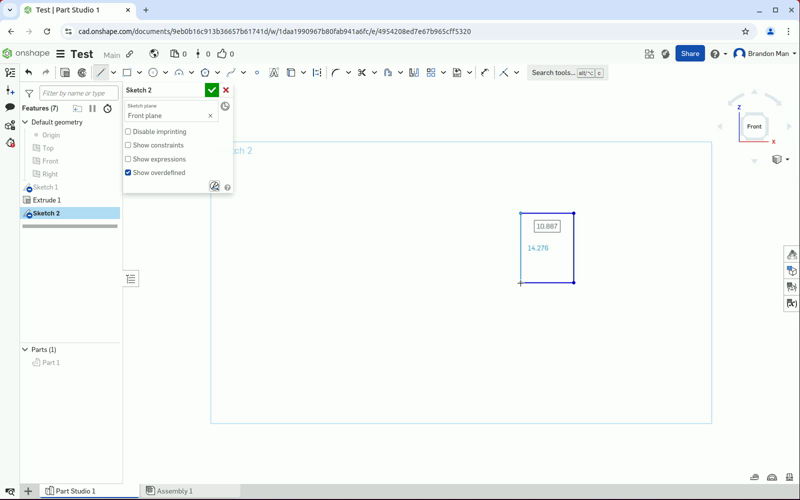
key_up(shift)
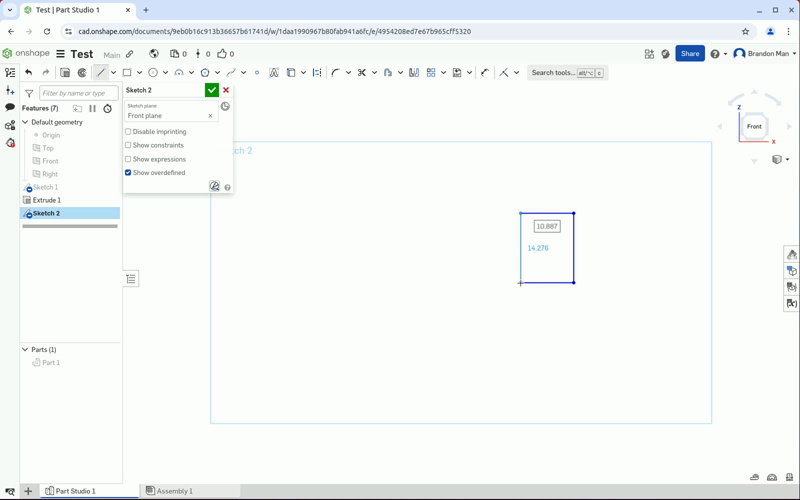
click(520, 282)
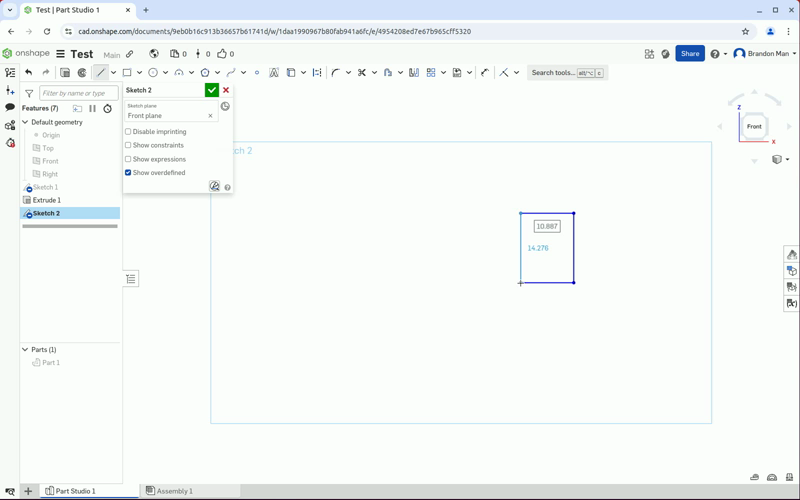
key(esc)
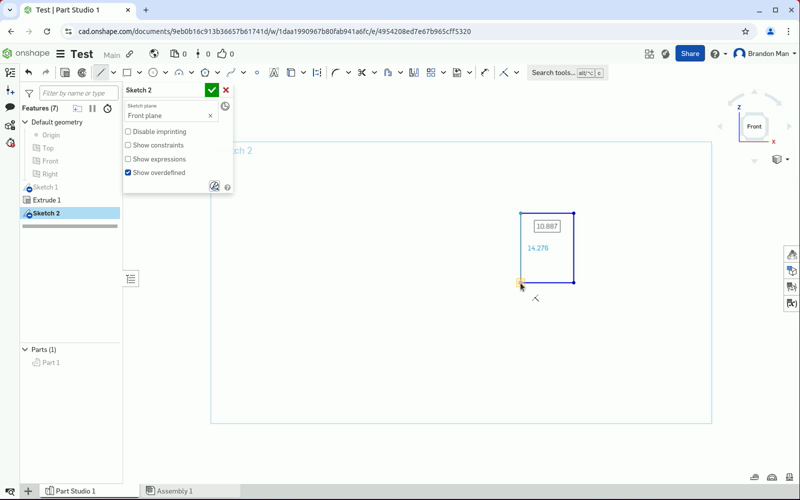
mouse_move(561, 277)
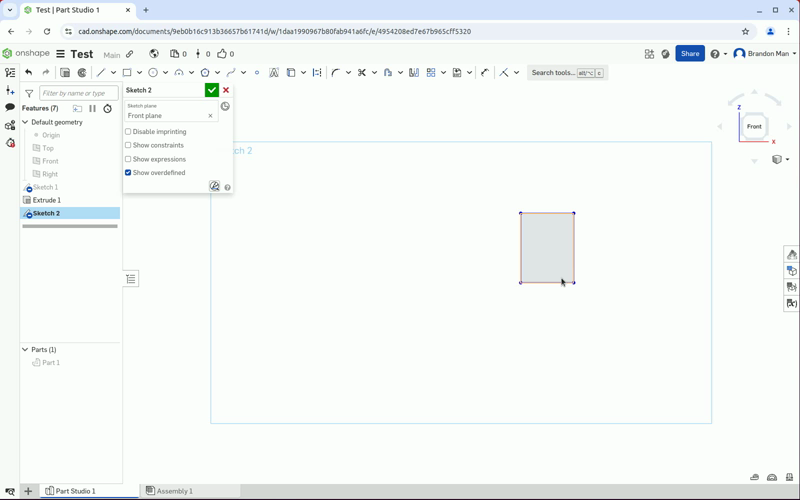
click(561, 277)
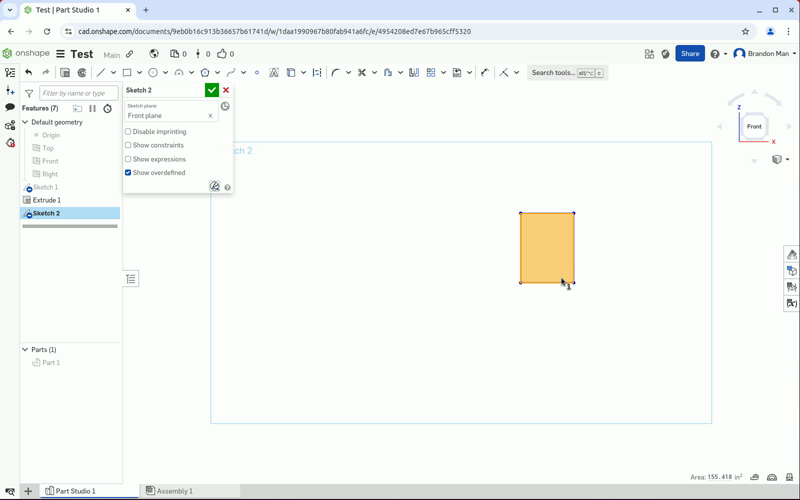
mouse_move(73, 352)
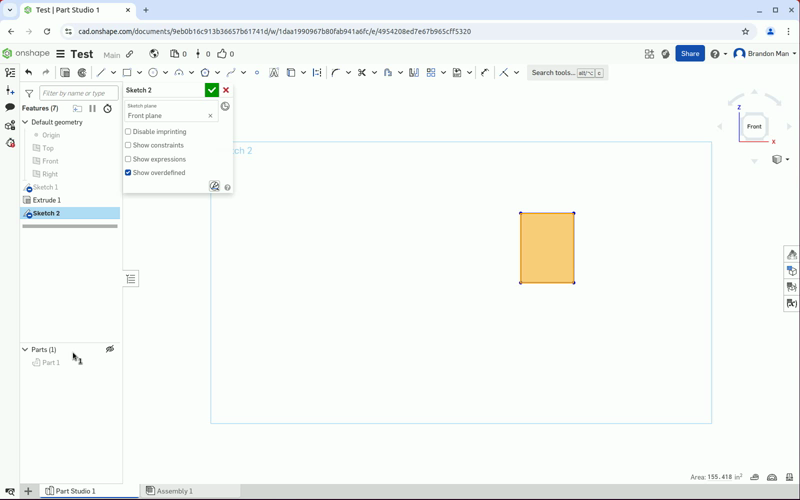
key(shift+y)
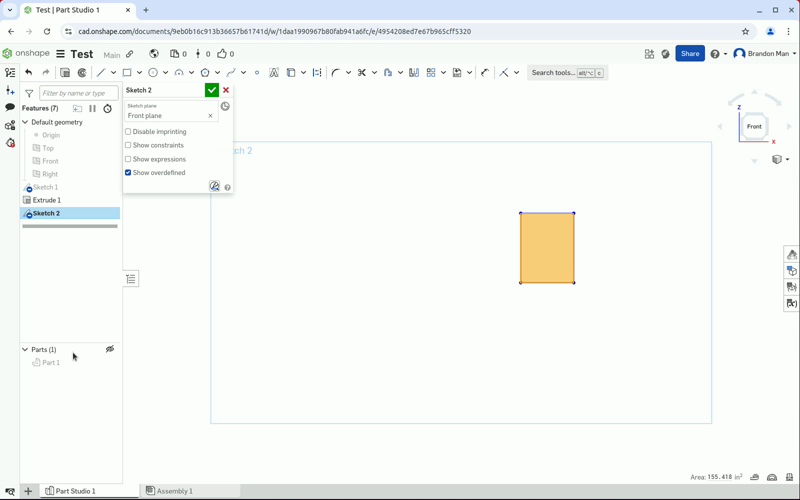
key(shift+e)
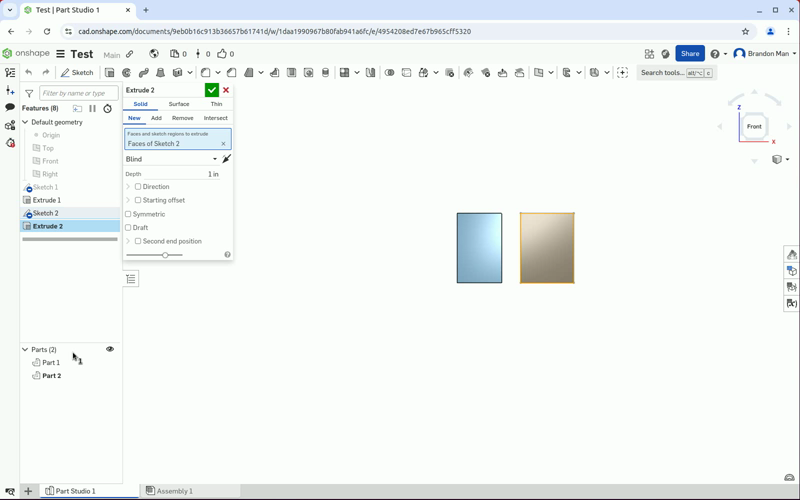
mouse_move(143, 106)
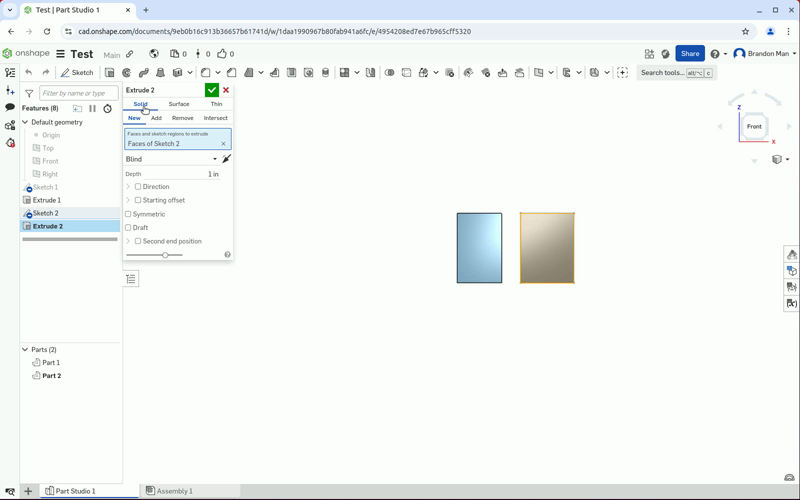
click(143, 106)
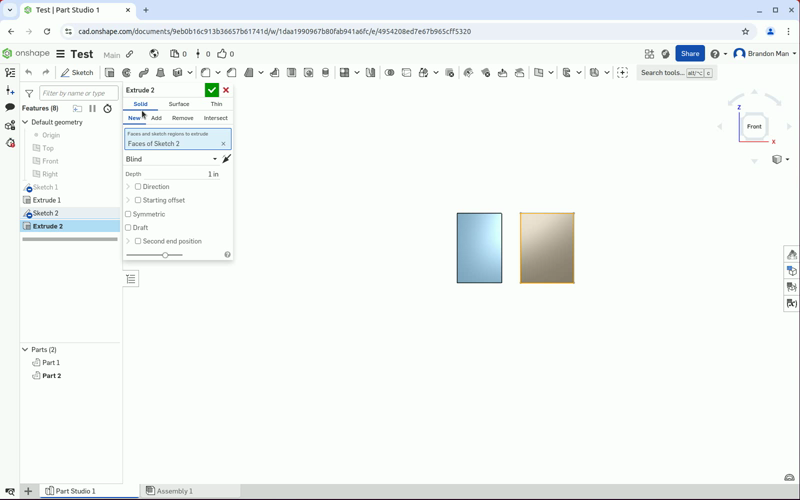
mouse_move(137, 120)
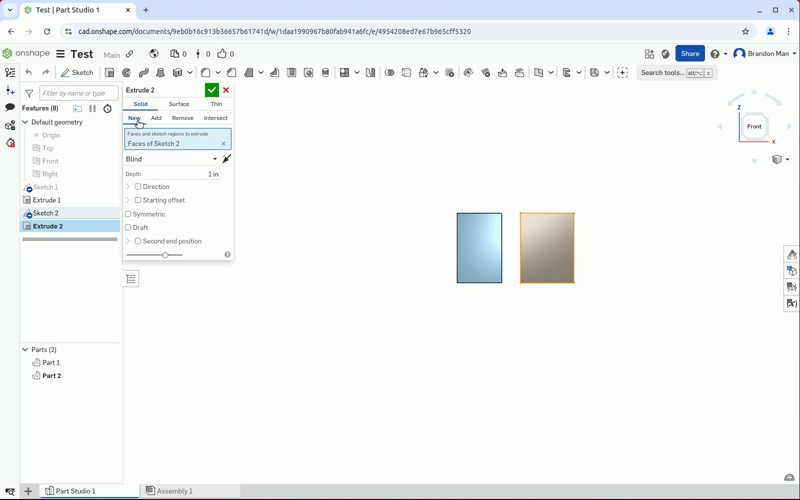
click(137, 120)
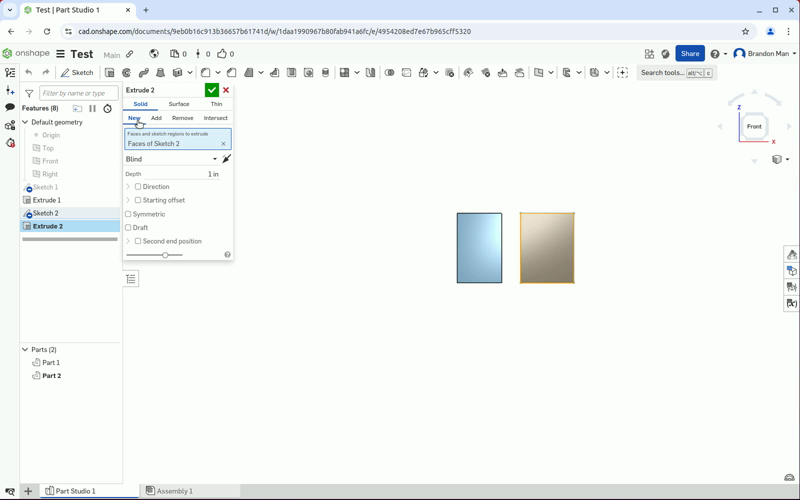
key(tab, 4)
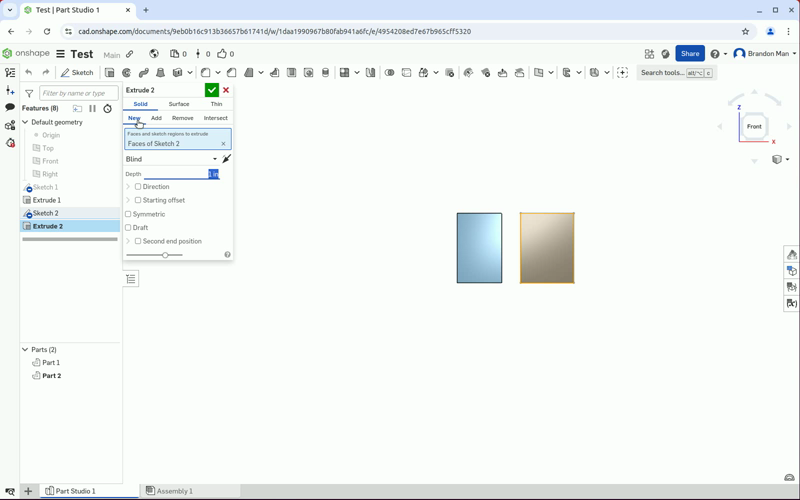
text(-0.241)
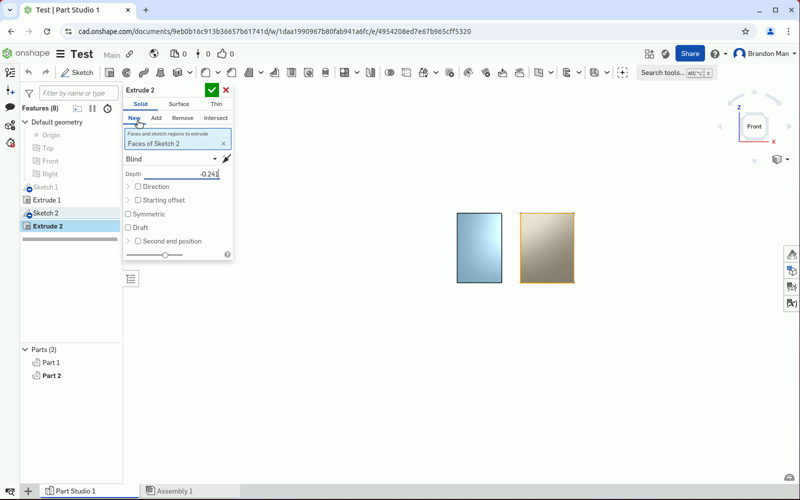
key(enter)
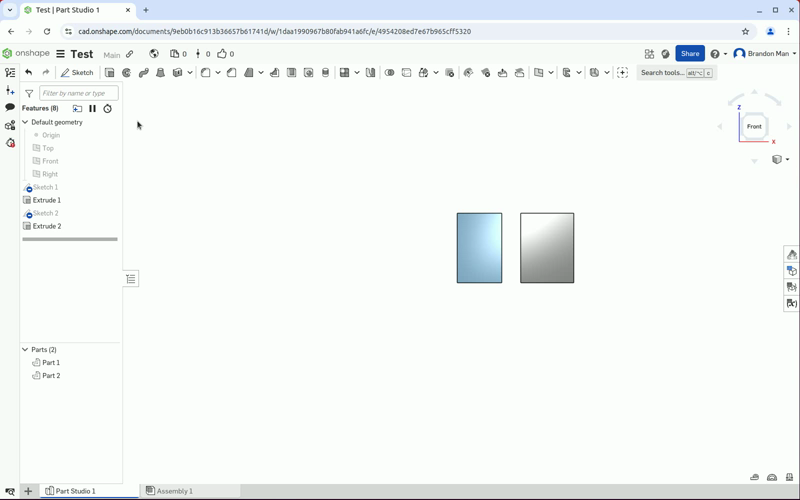
key(shift+h)
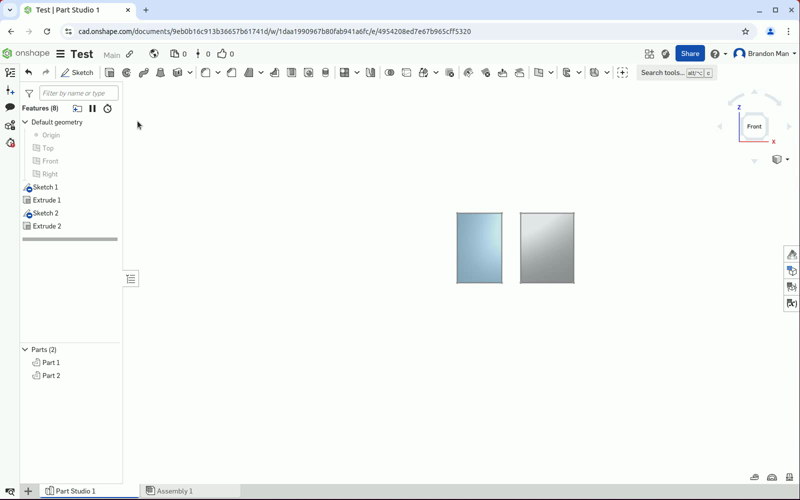
key(shift+h)
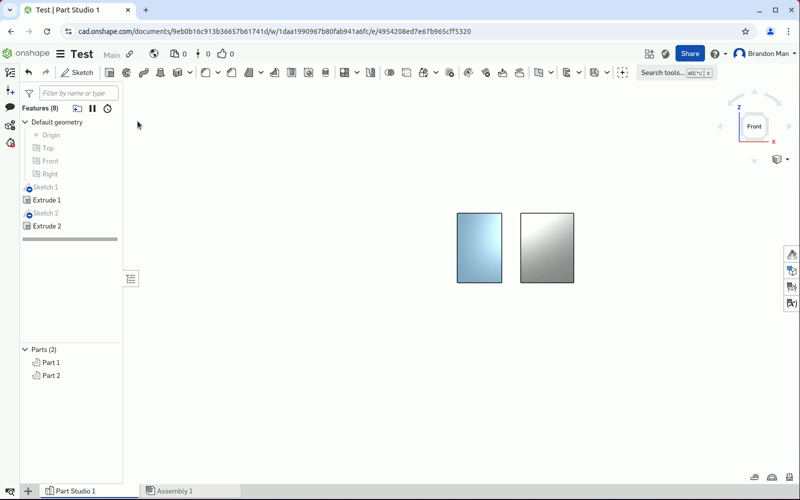
mouse_move(73, 189)
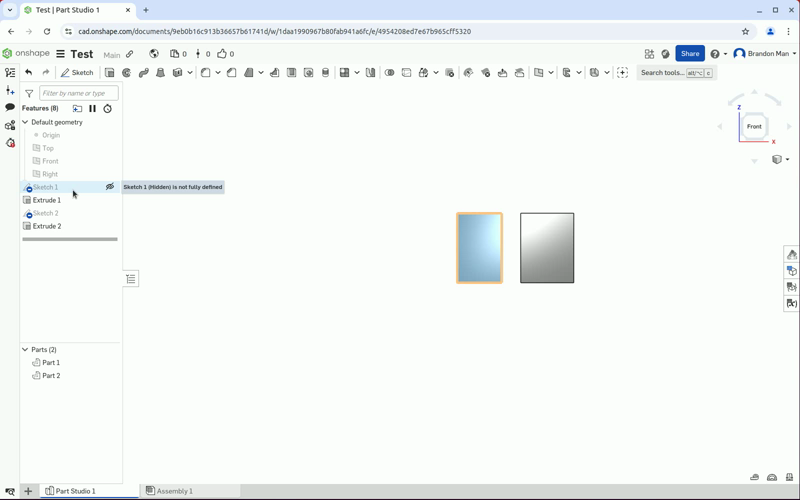
click(73, 189)
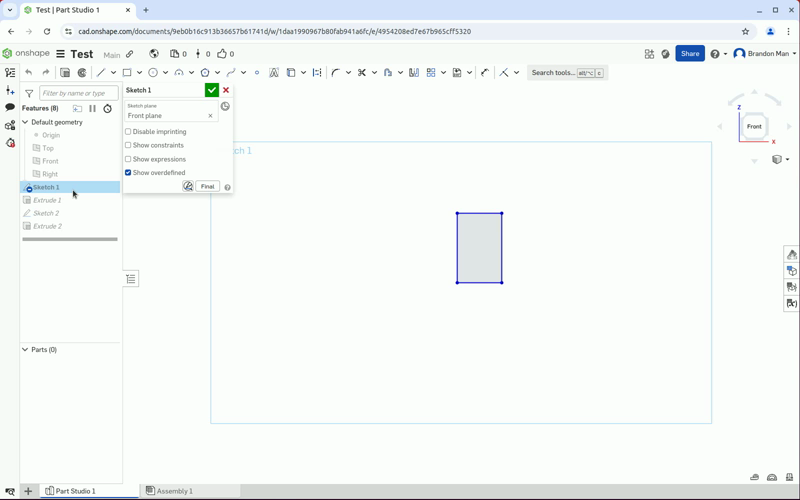
mouse_move(229, 92)
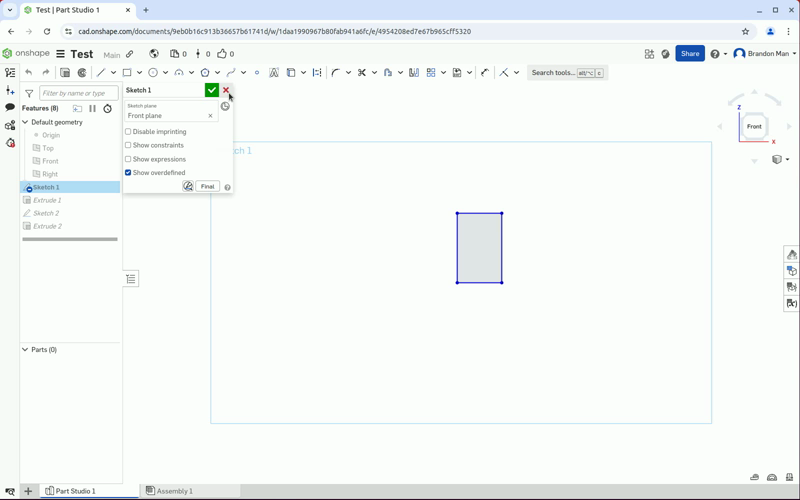
click(229, 92)
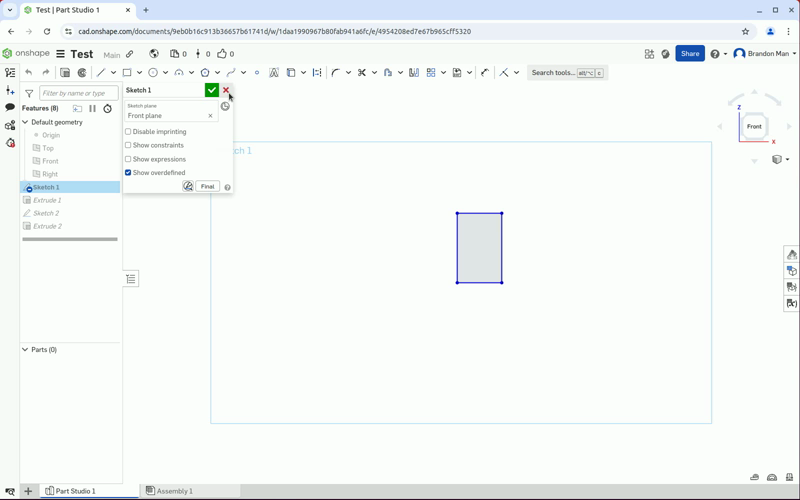
key(shift+s)
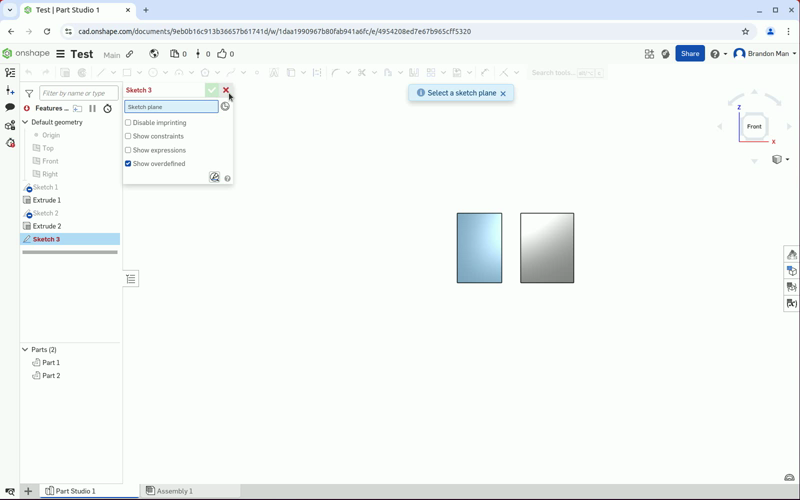
mouse_move(73, 163)
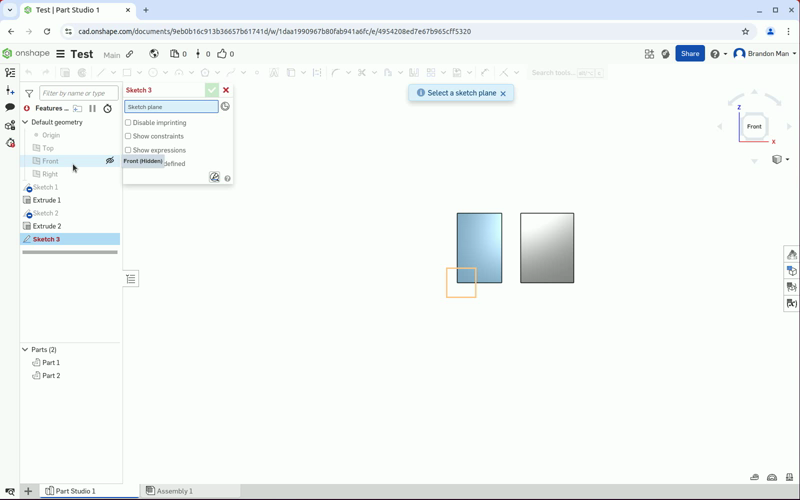
click(73, 163)
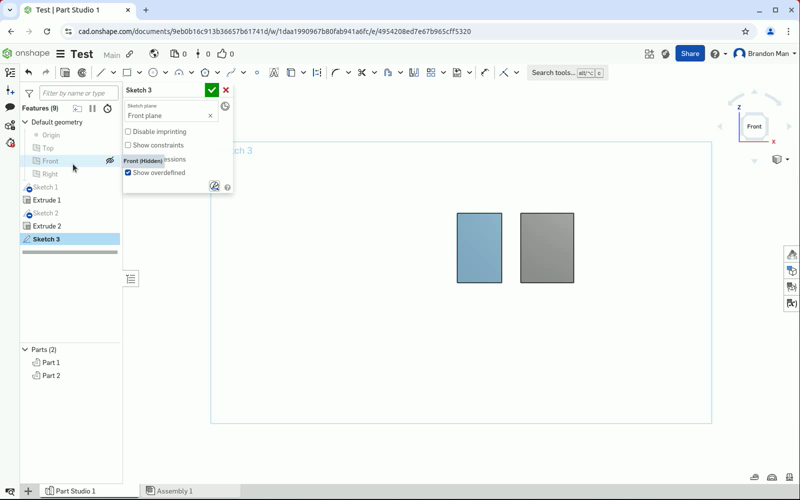
mouse_move(73, 352)
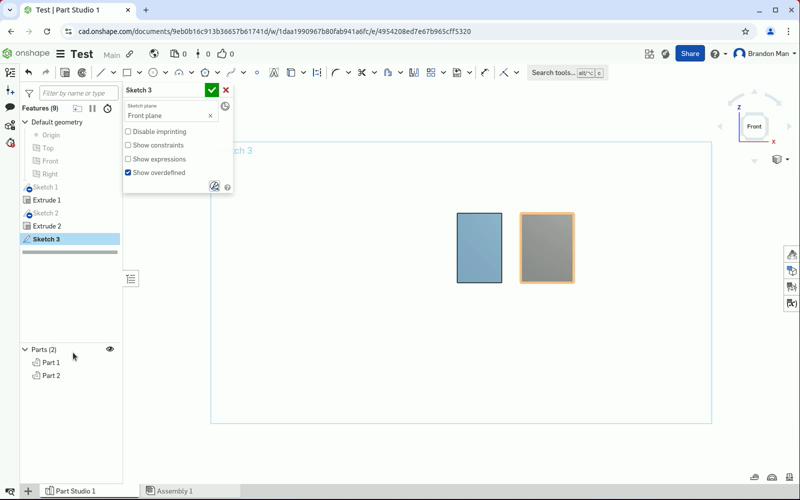
key(y)
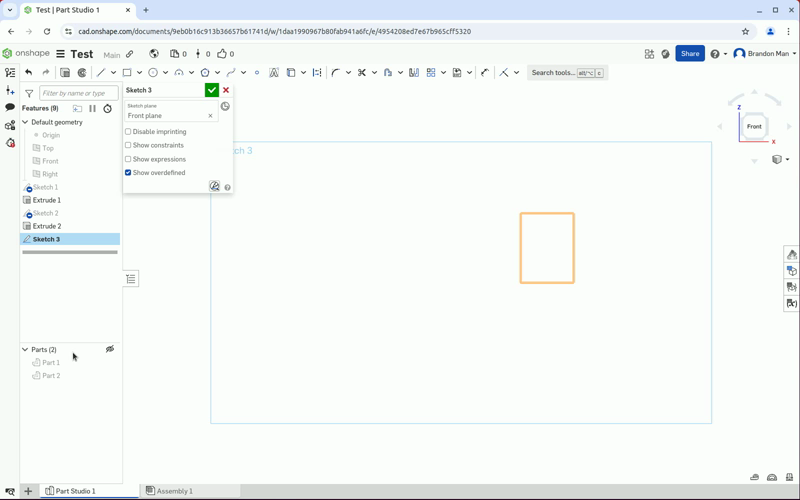
key(l)
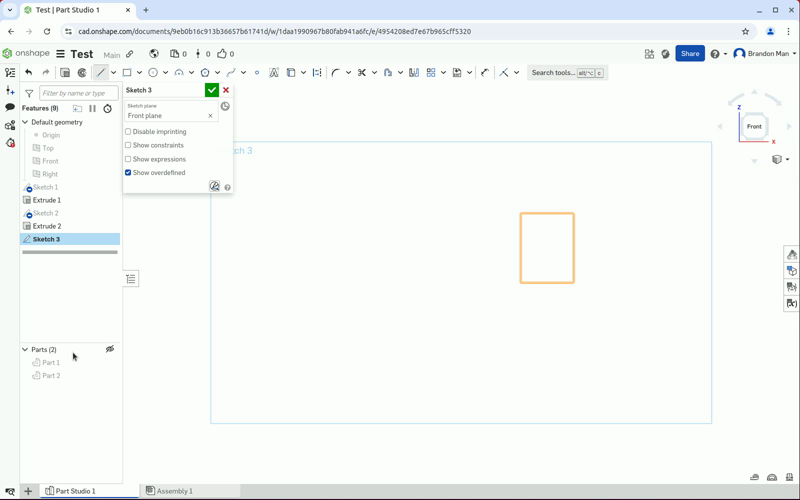
key_down(shift)
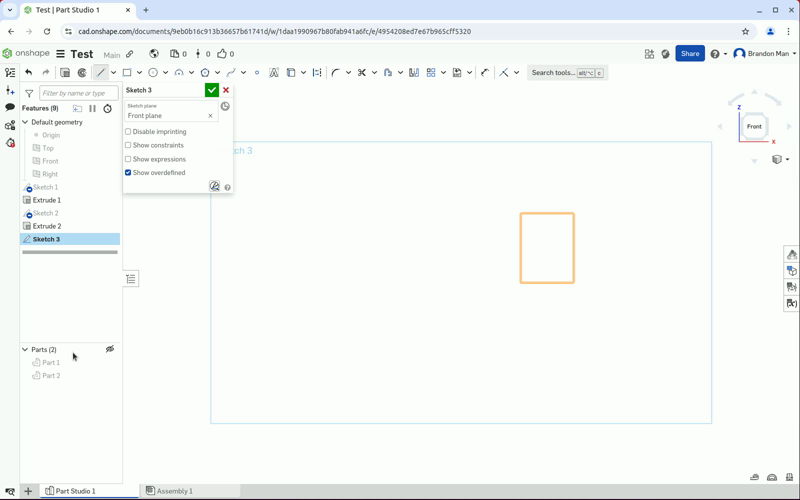
mouse_move(403, 282)
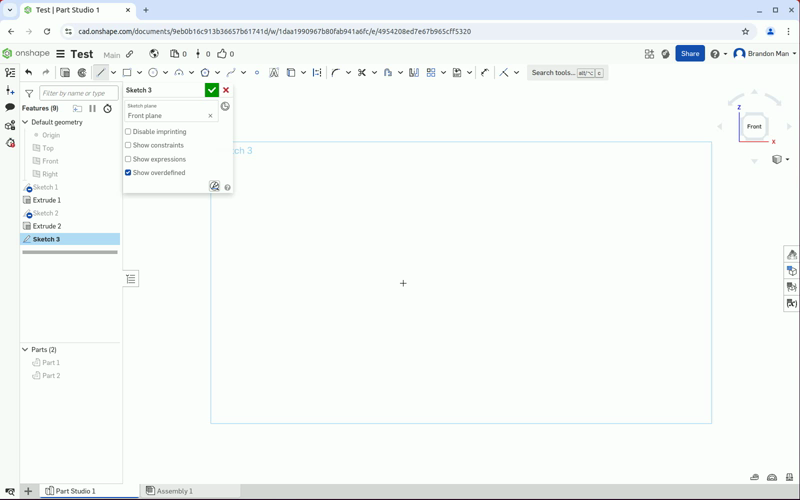
click(403, 282)
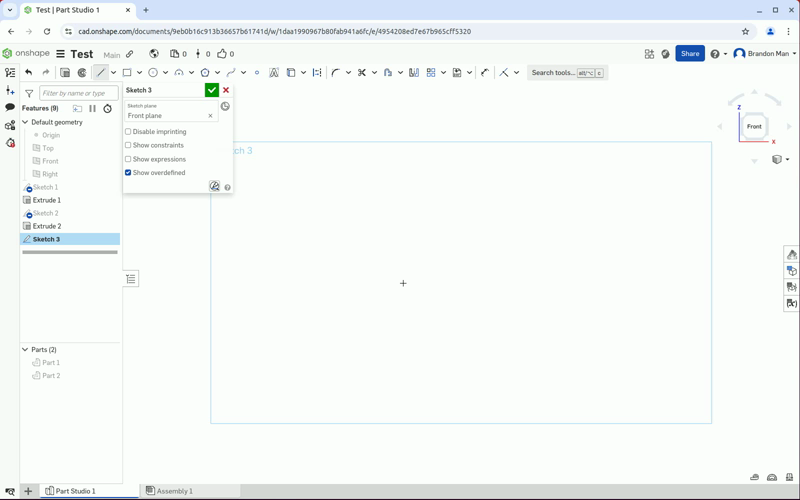
key_up(shift)
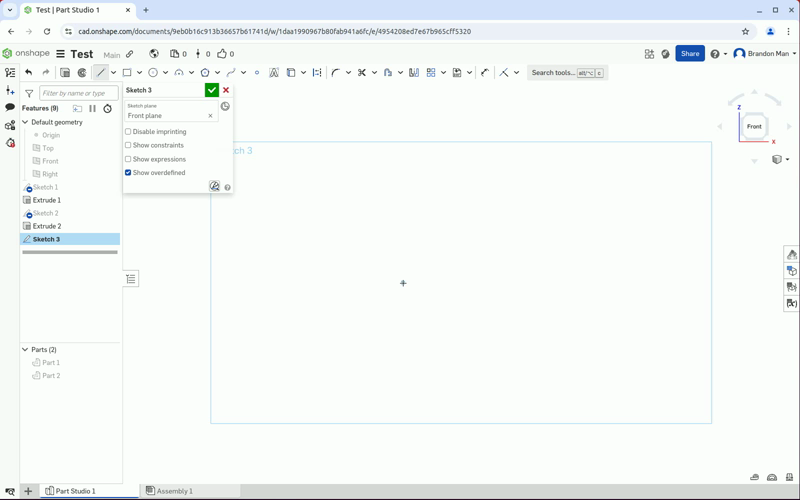
key_down(shift)
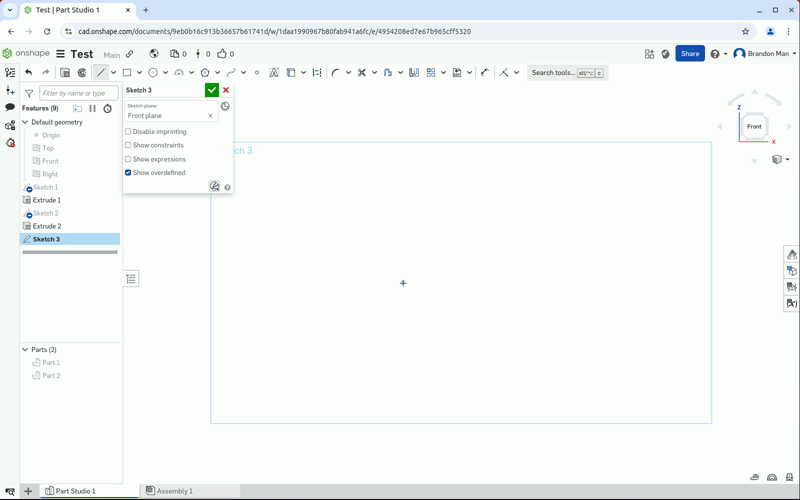
mouse_move(433, 282)
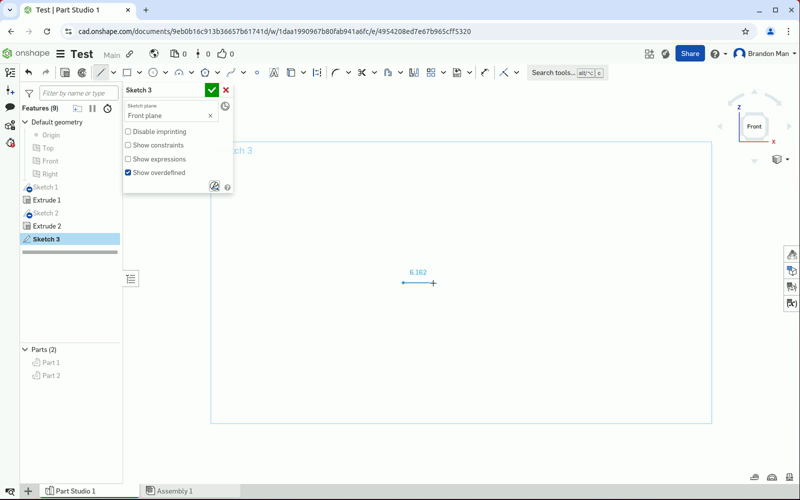
mouse_move(419, 282)
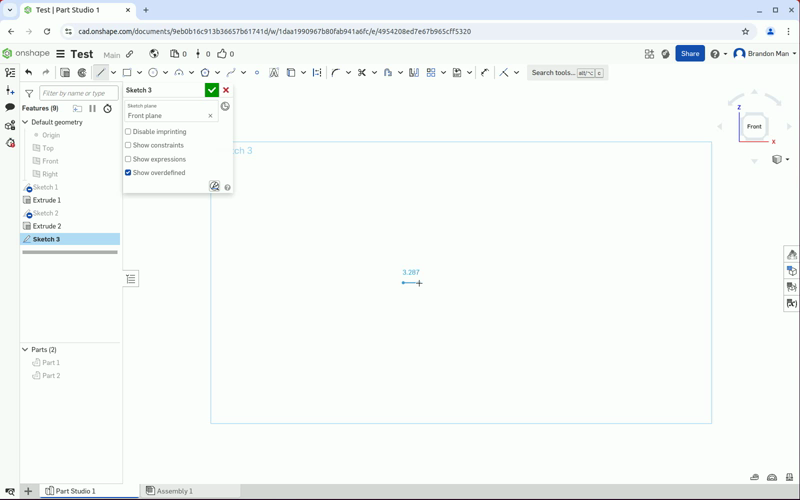
click(419, 282)
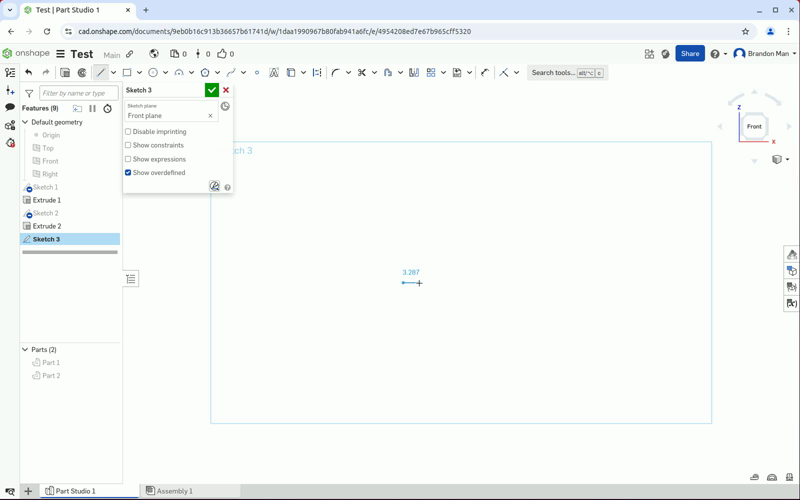
key_up(shift)
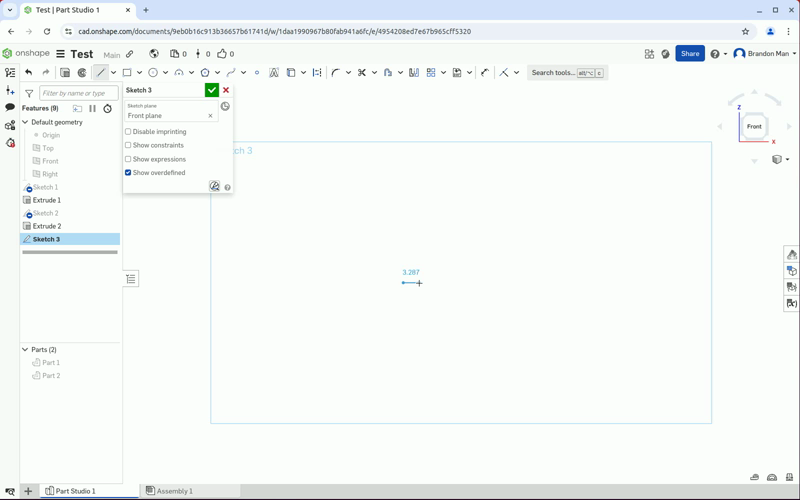
key_down(shift)
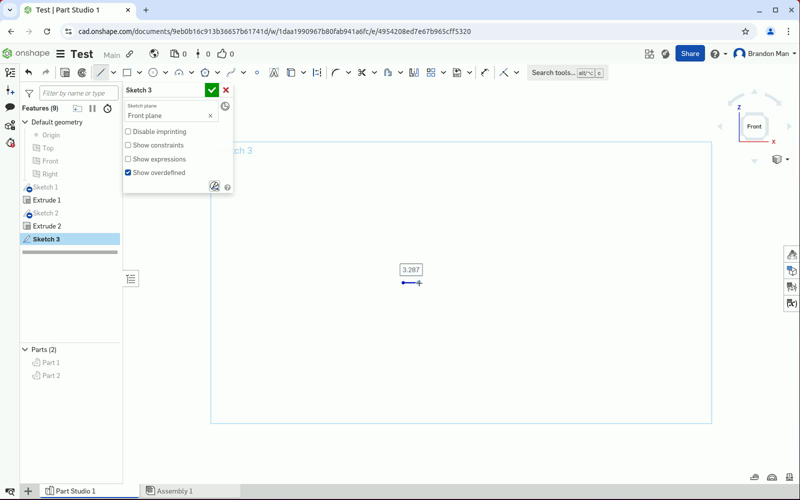
mouse_move(449, 282)
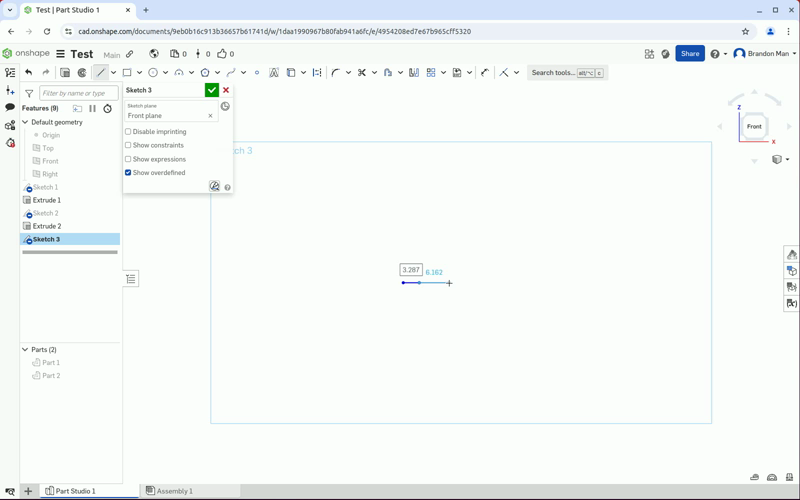
mouse_move(419, 241)
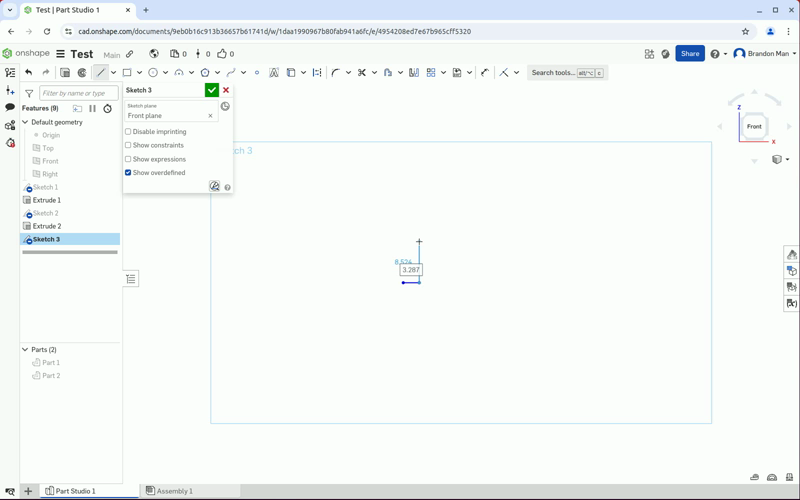
click(419, 241)
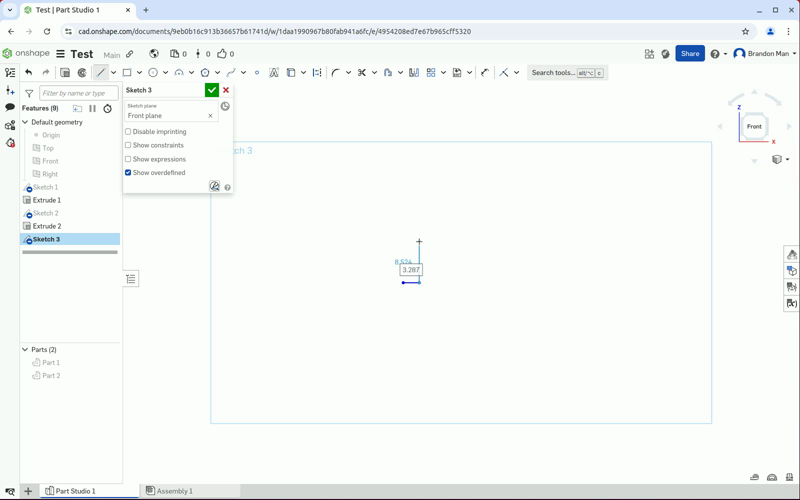
key_up(shift)
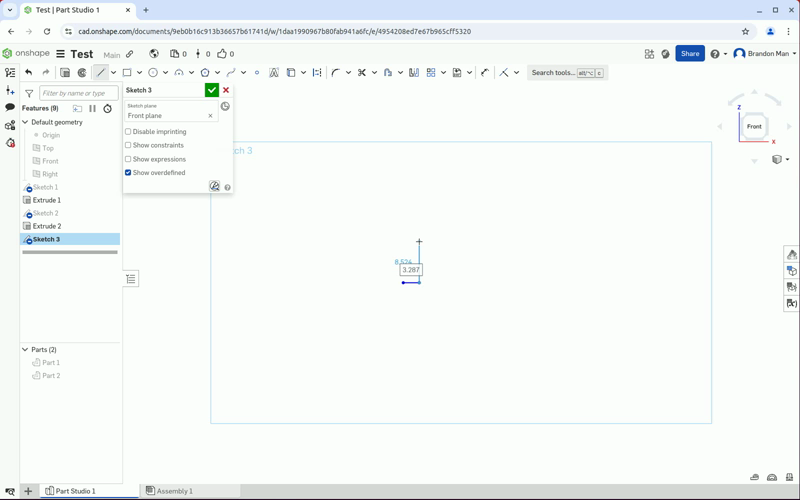
key_down(shift)
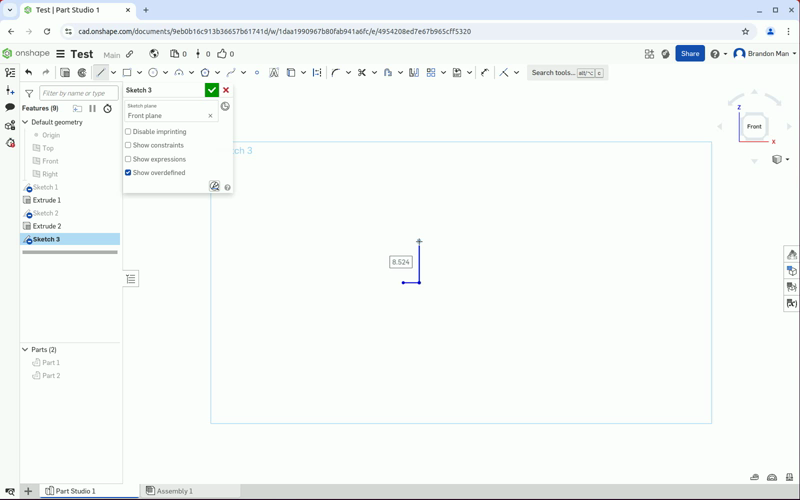
mouse_move(449, 241)
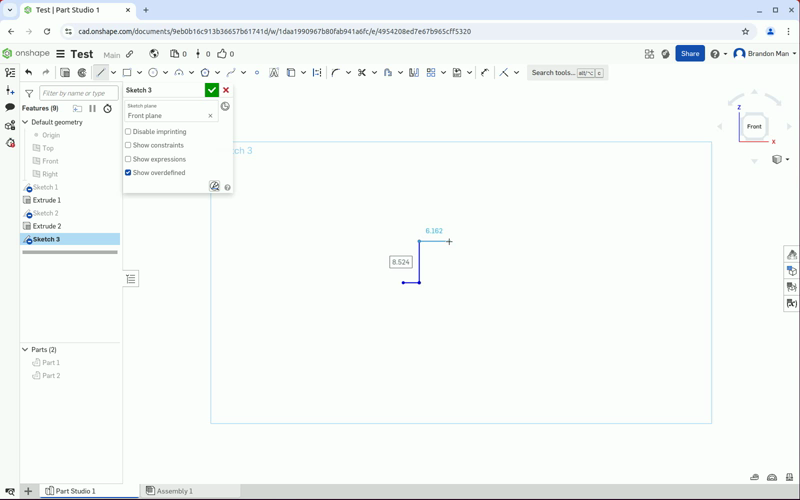
mouse_move(403, 241)
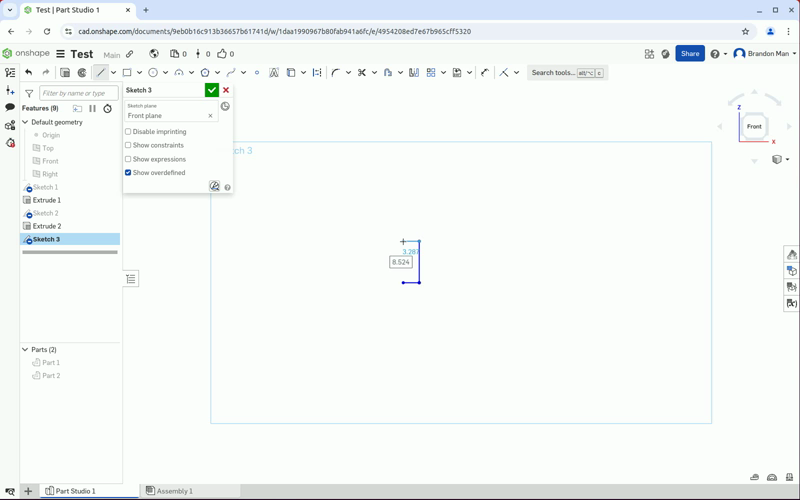
click(403, 241)
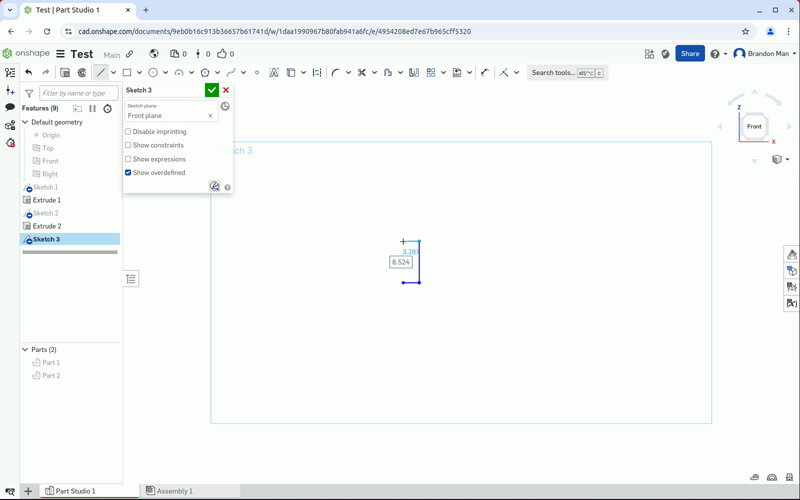
key_up(shift)
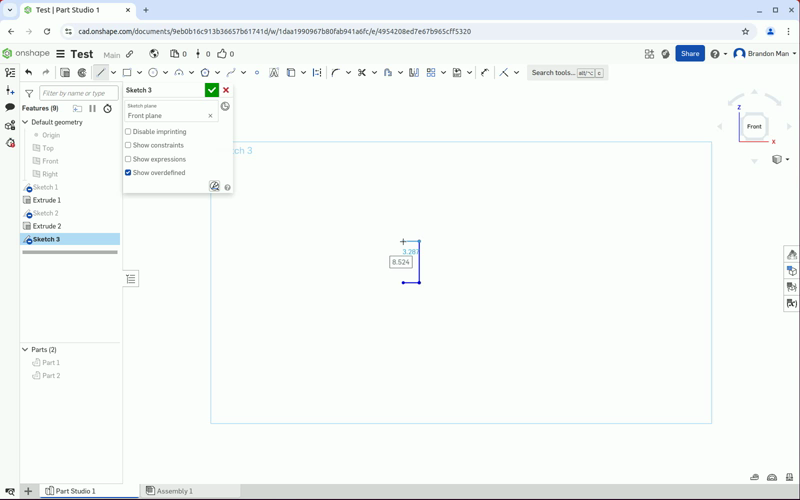
mouse_move(433, 241)
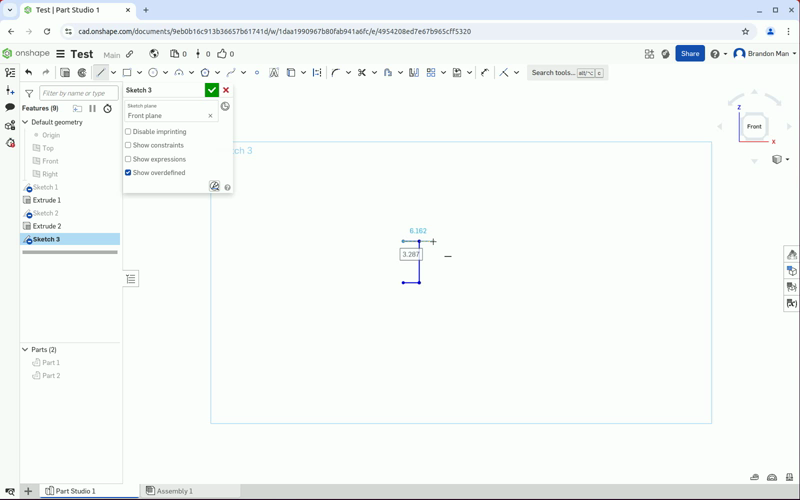
key_down(shift)
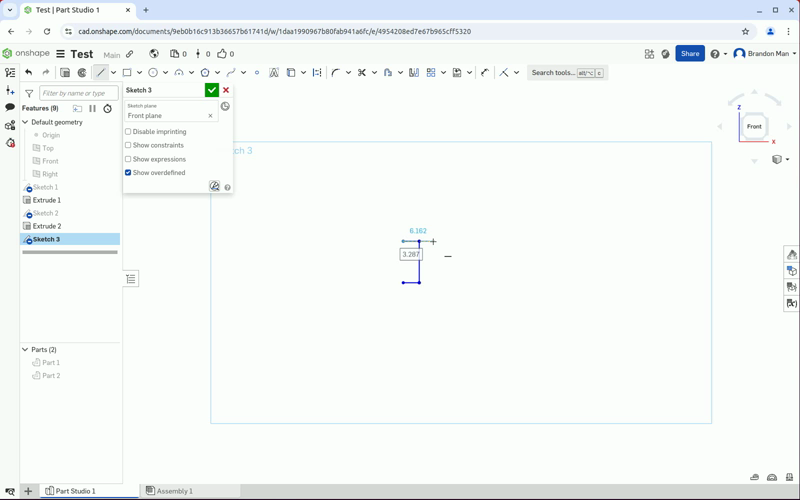
mouse_move(403, 282)
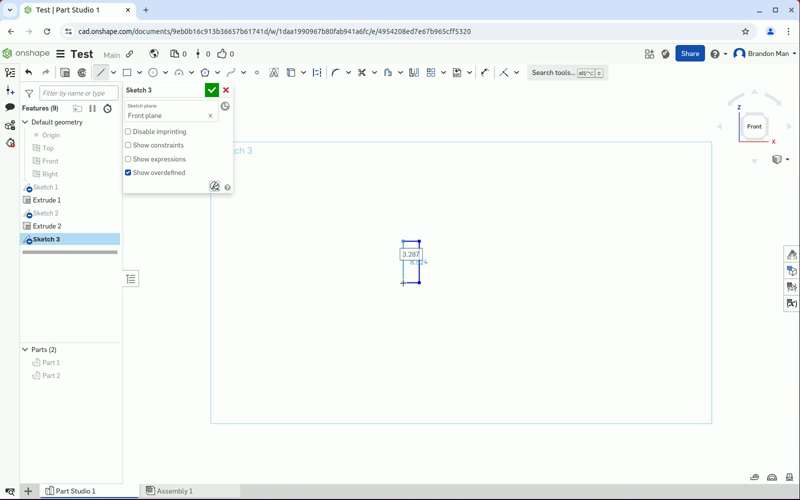
key_up(shift)
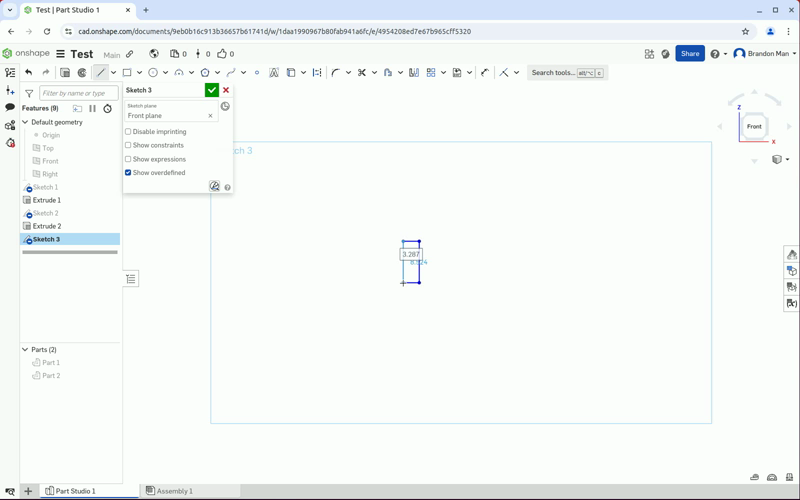
click(403, 282)
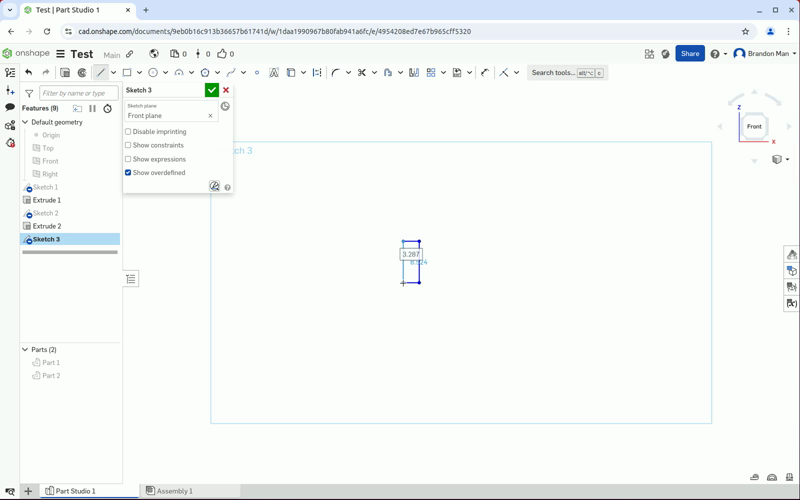
key(esc)
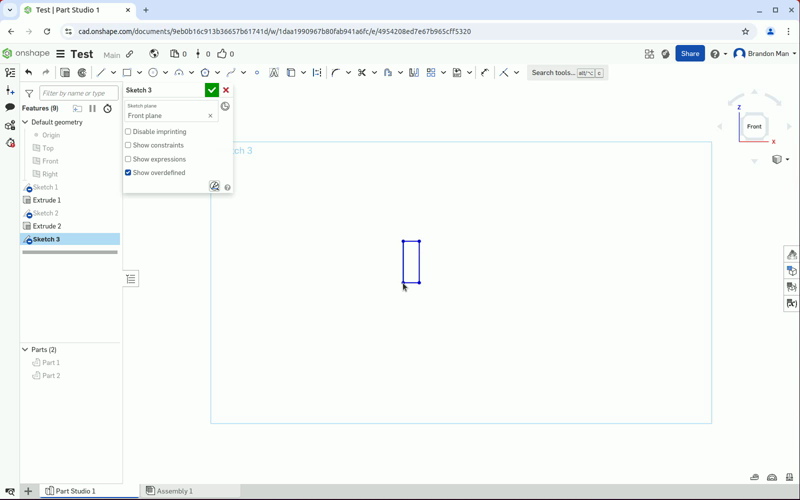
mouse_move(418, 274)
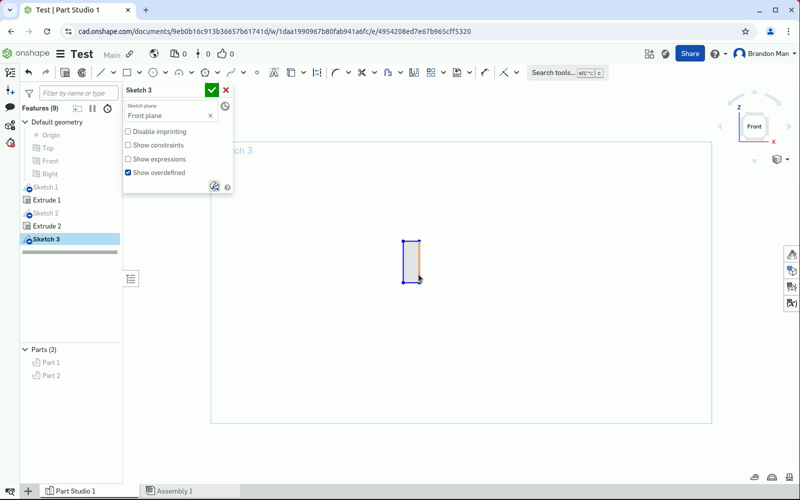
scroll(6)
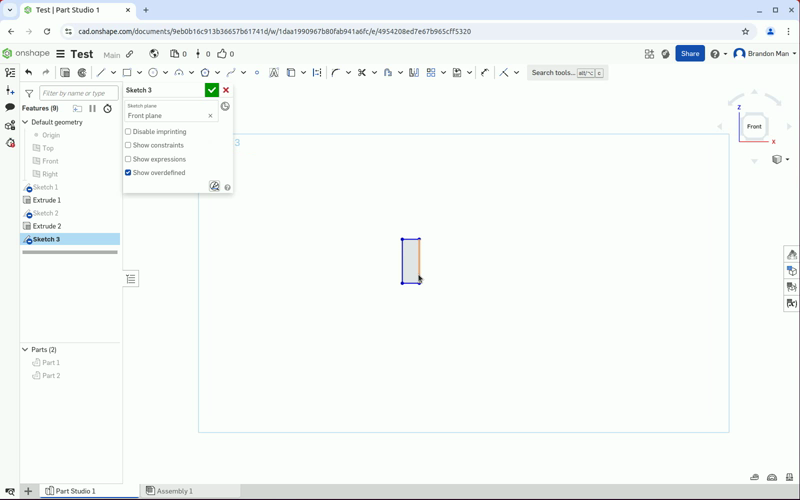
scroll(6)
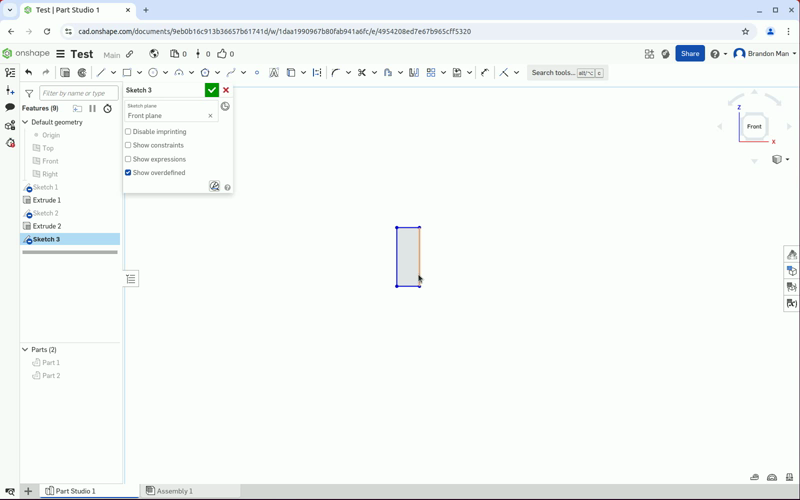
scroll(6)
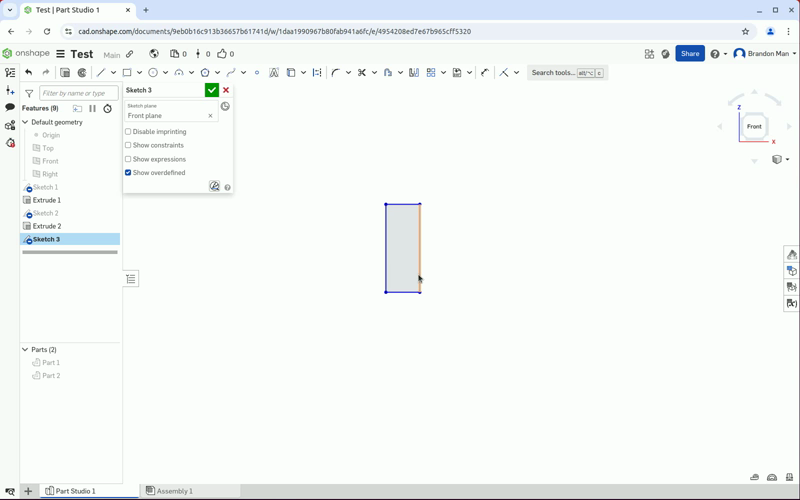
scroll(6)
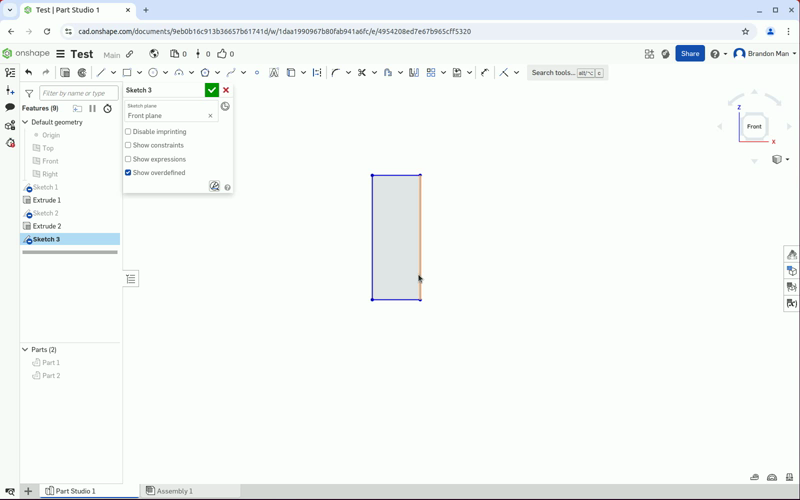
scroll(6)
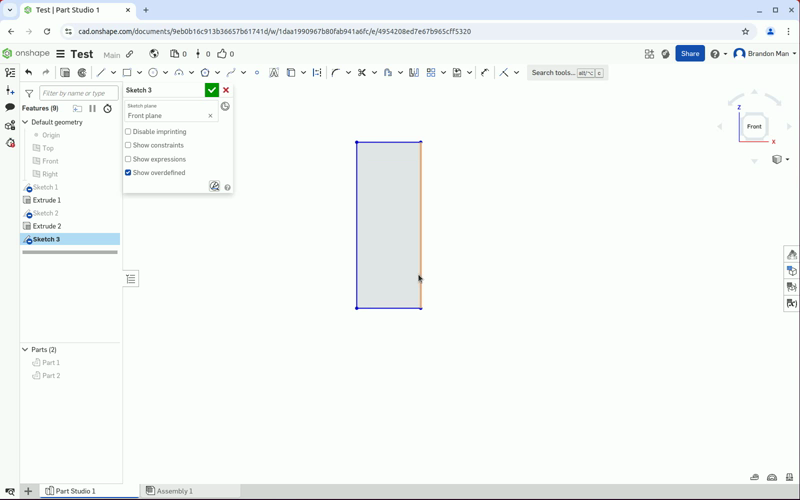
scroll(6)
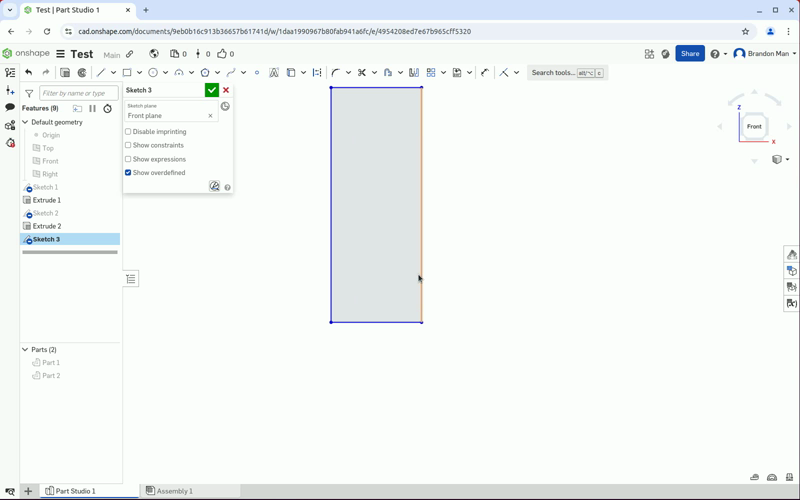
scroll(6)
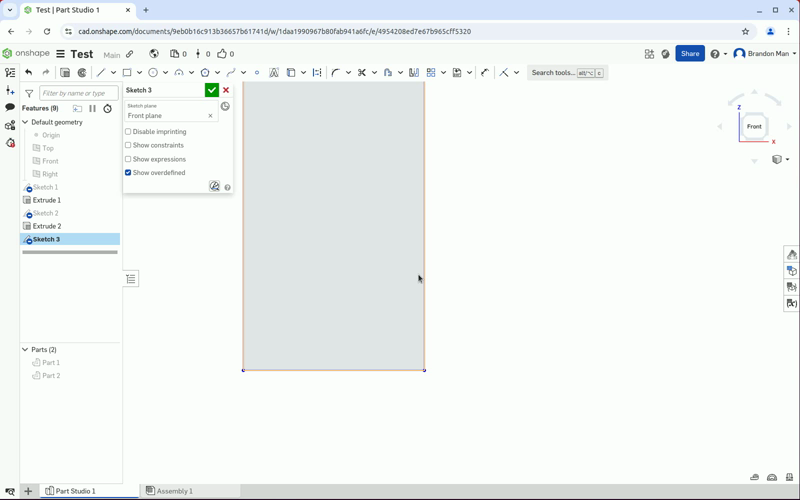
click(418, 274)
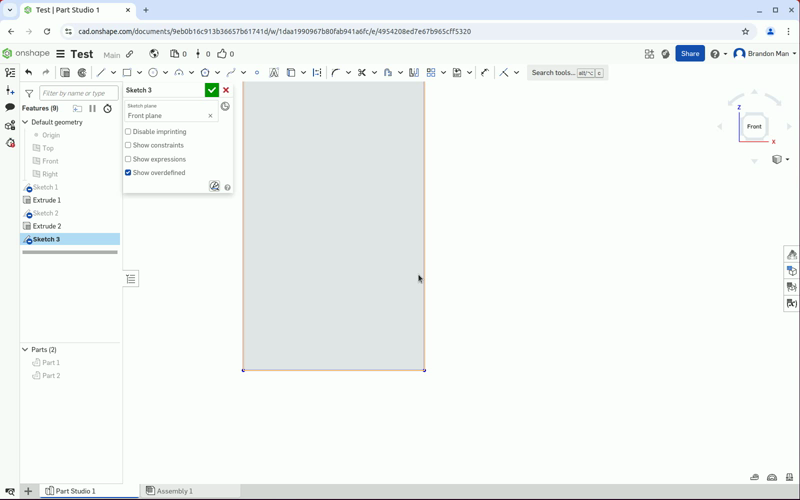
scroll(-6)
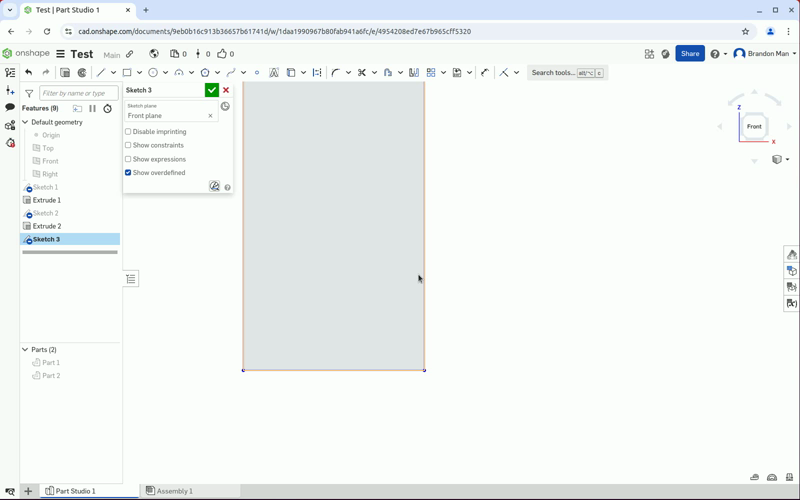
scroll(-6)
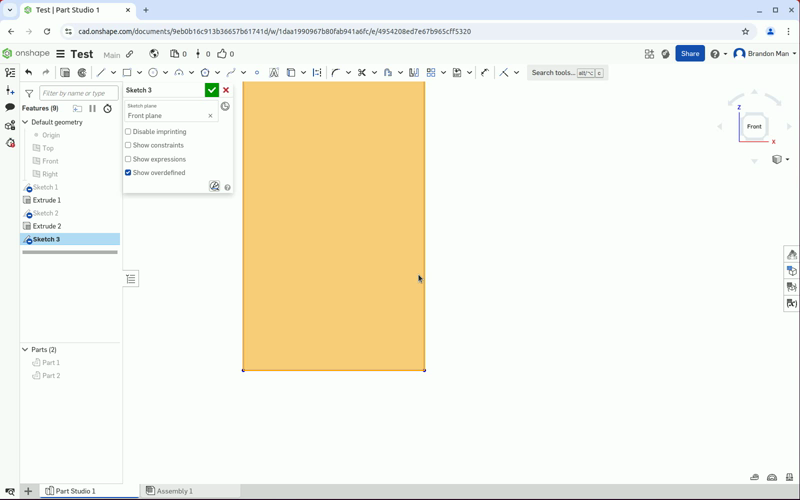
scroll(-6)
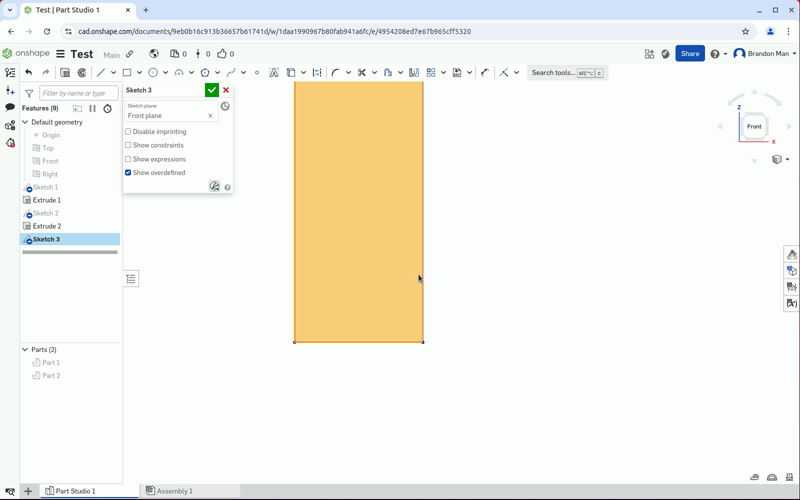
scroll(-6)
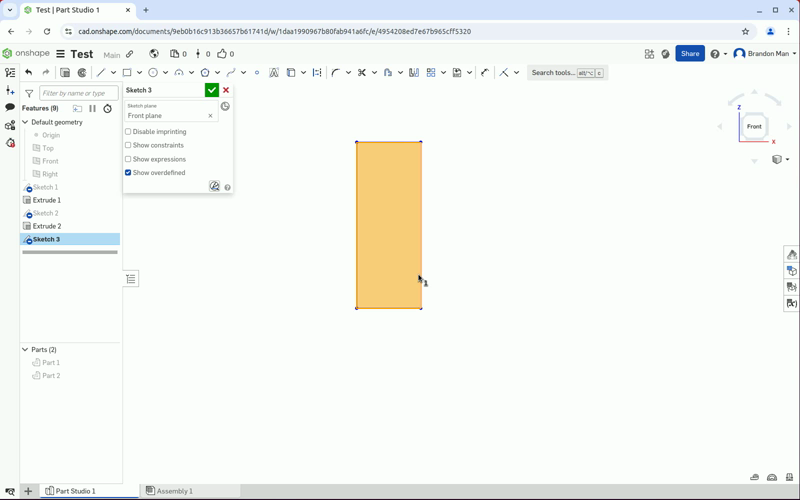
scroll(-6)
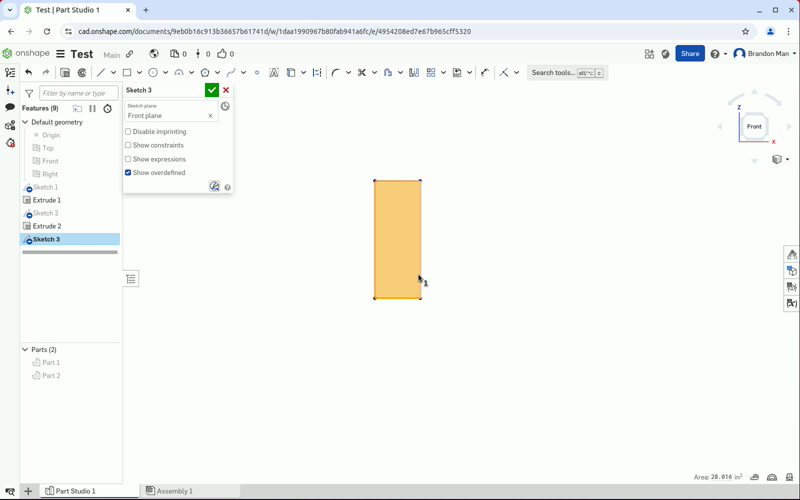
scroll(-6)
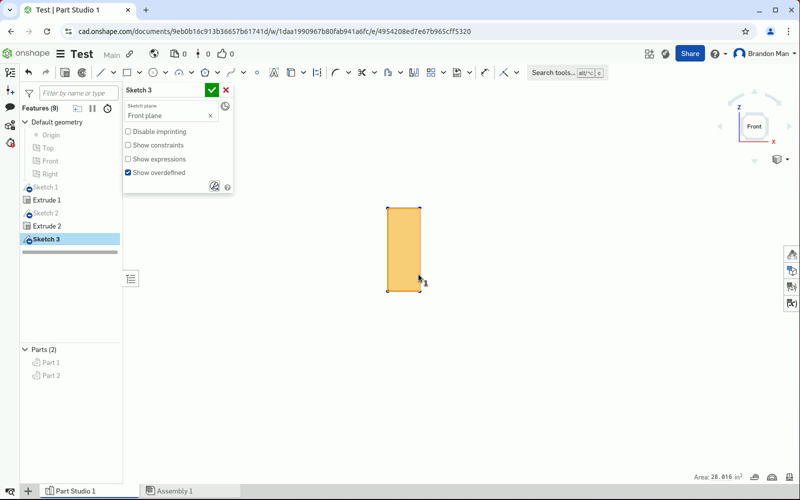
scroll(-6)
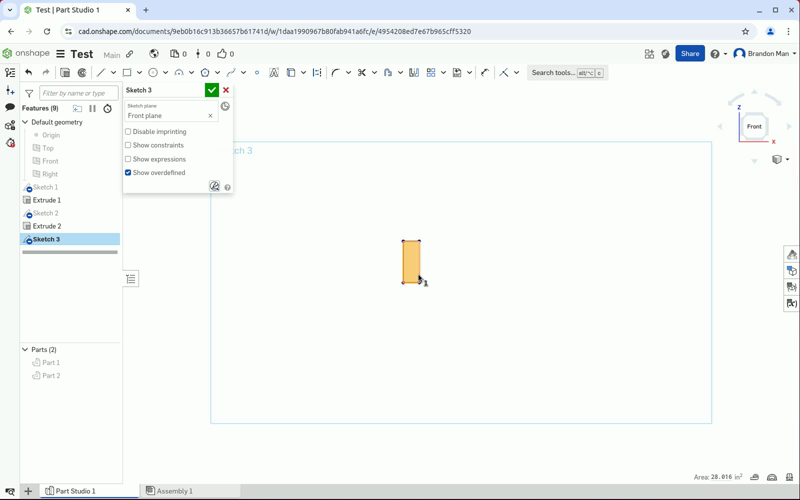
mouse_move(73, 352)
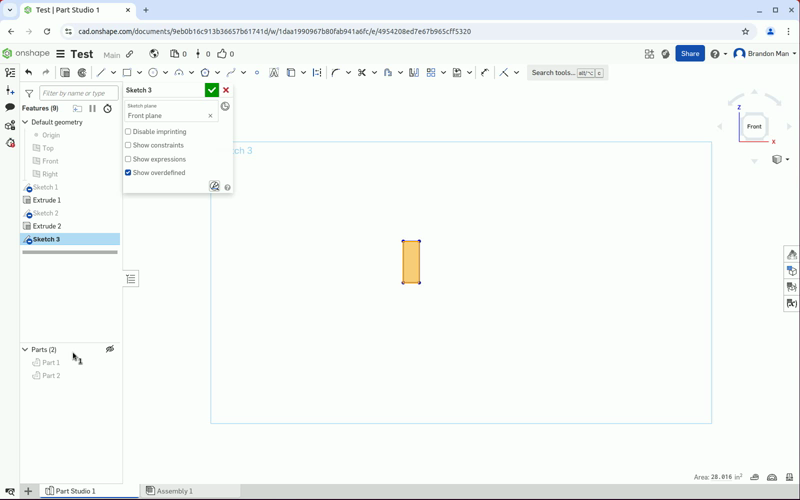
key(shift+y)
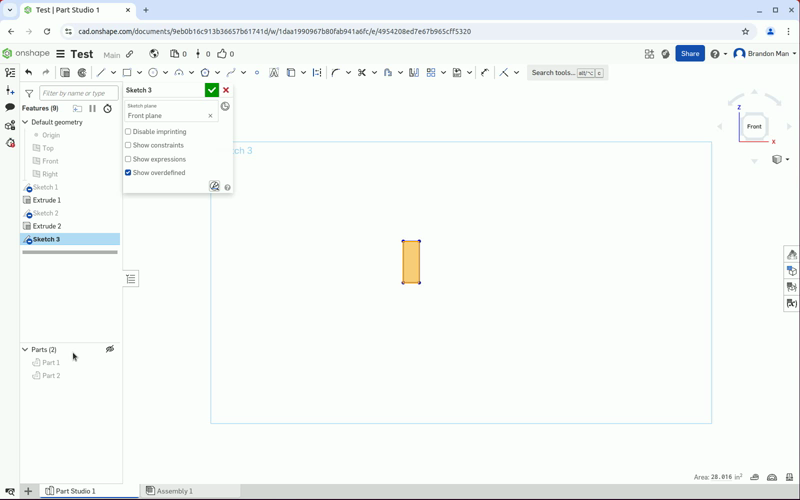
key(shift+e)
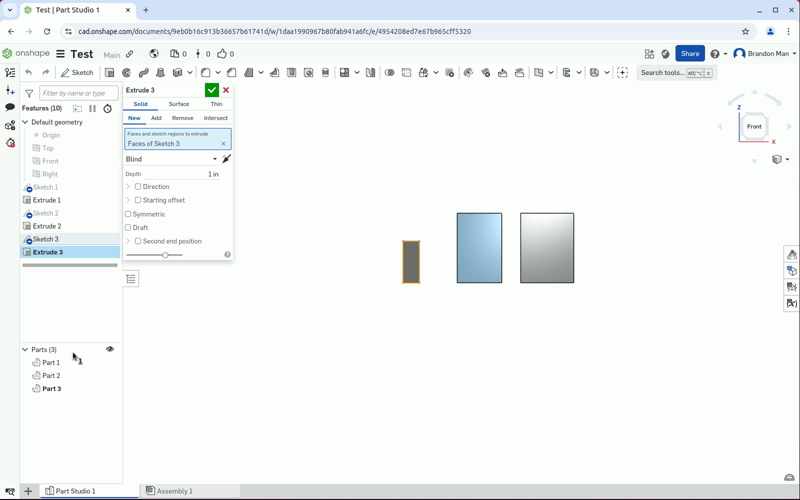
mouse_move(143, 106)
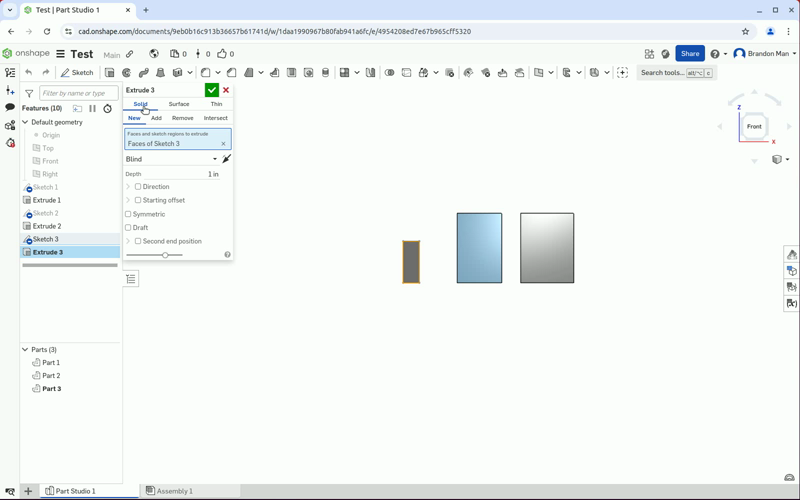
click(143, 106)
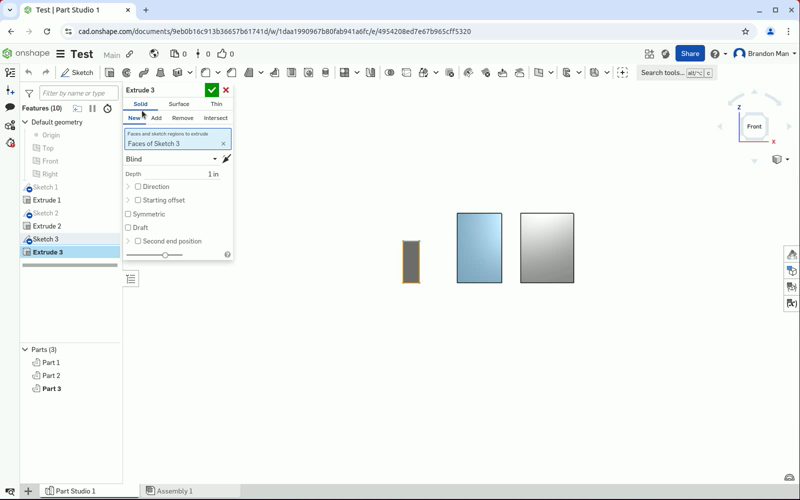
mouse_move(137, 120)
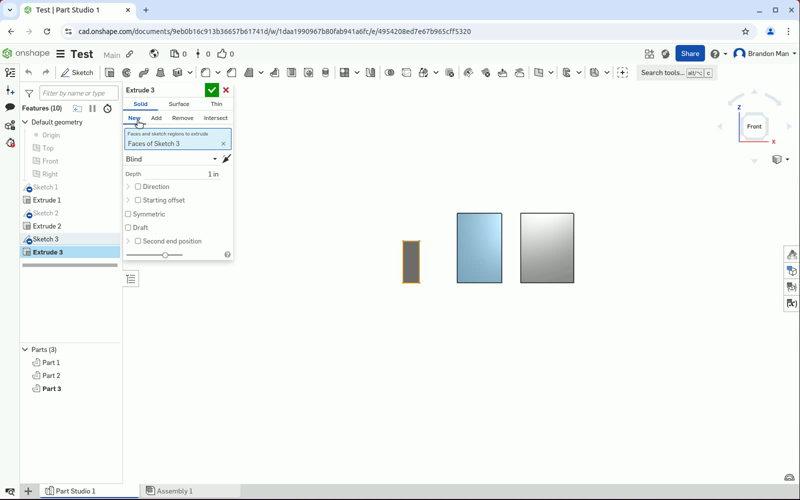
click(137, 120)
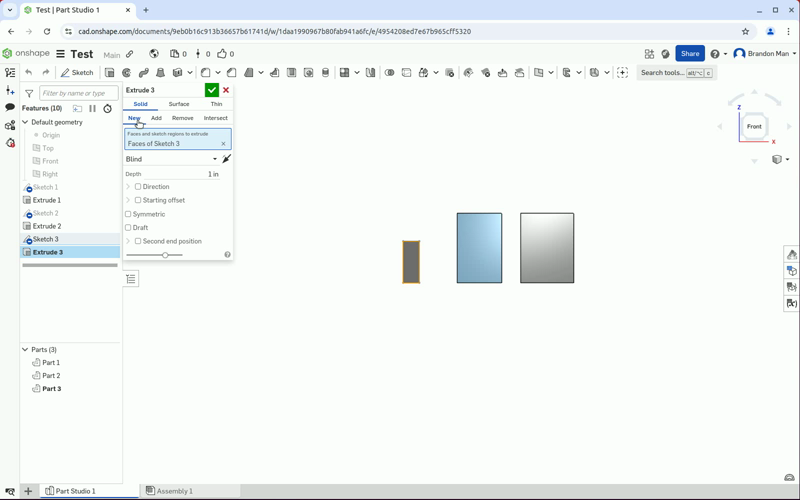
key(tab, 4)
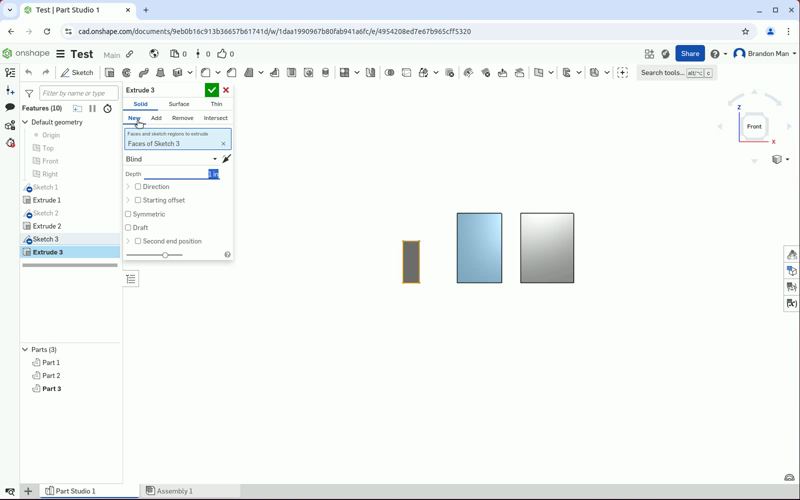
text(-0.241)
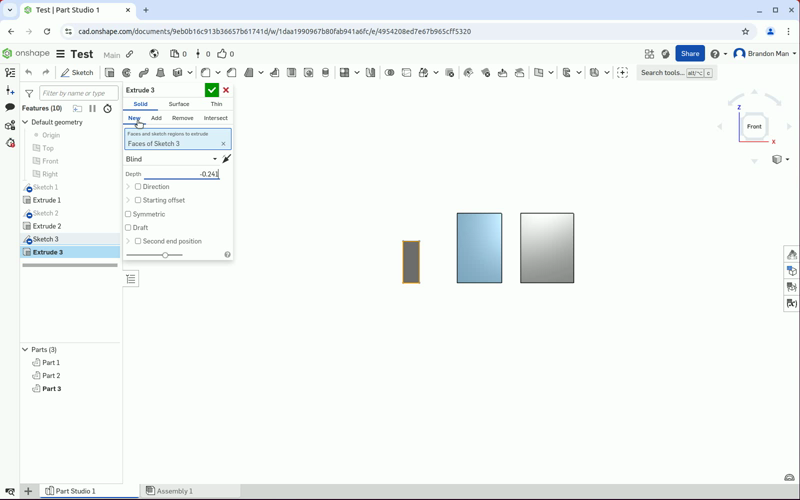
key(enter)
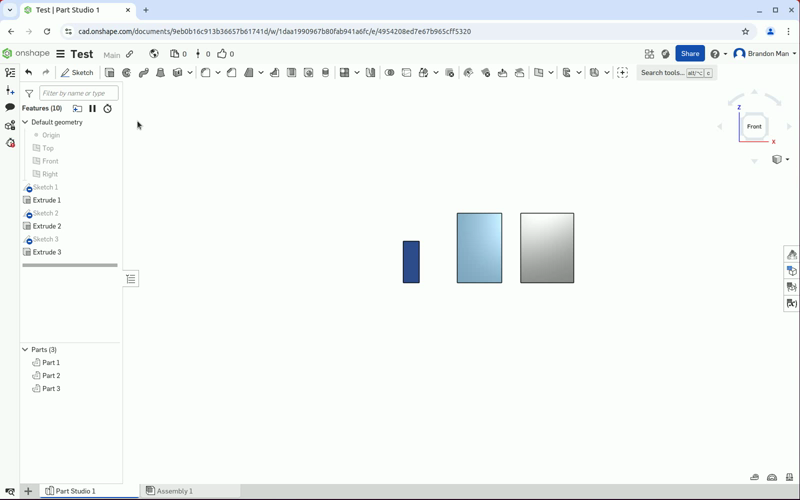
key(shift+h)
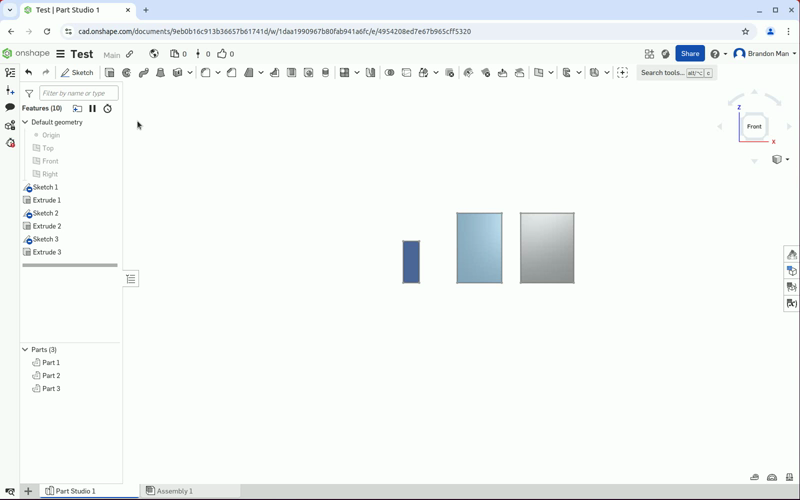
key(shift+h)
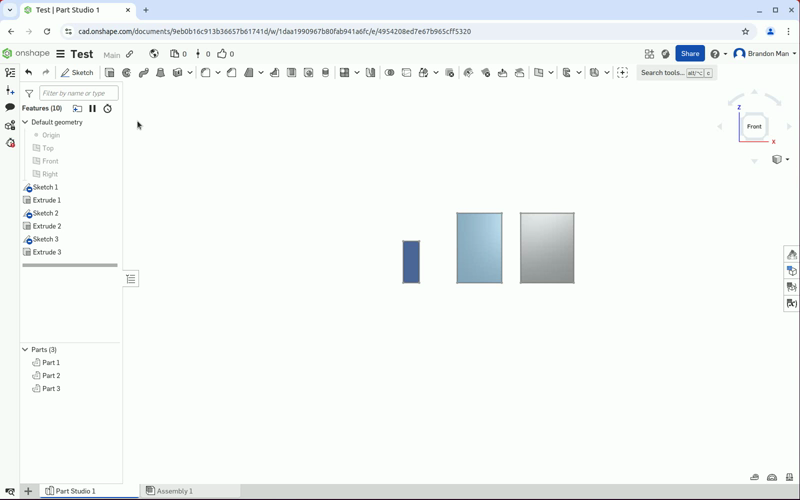
key(shift+7)
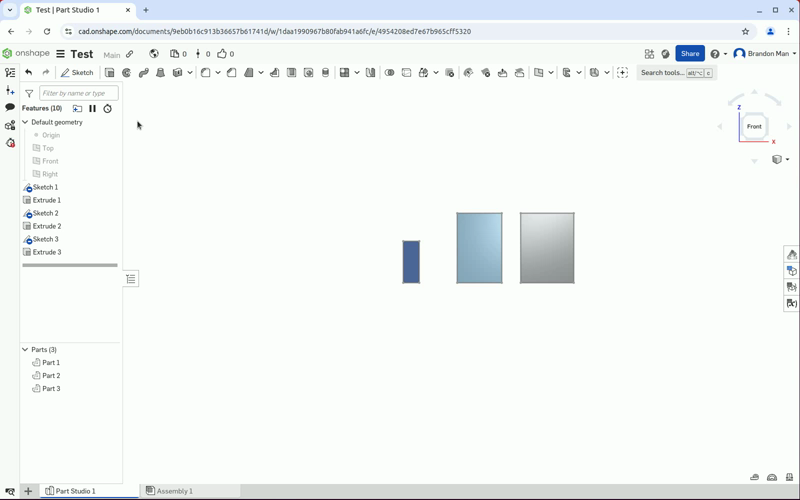
key(left, 2)
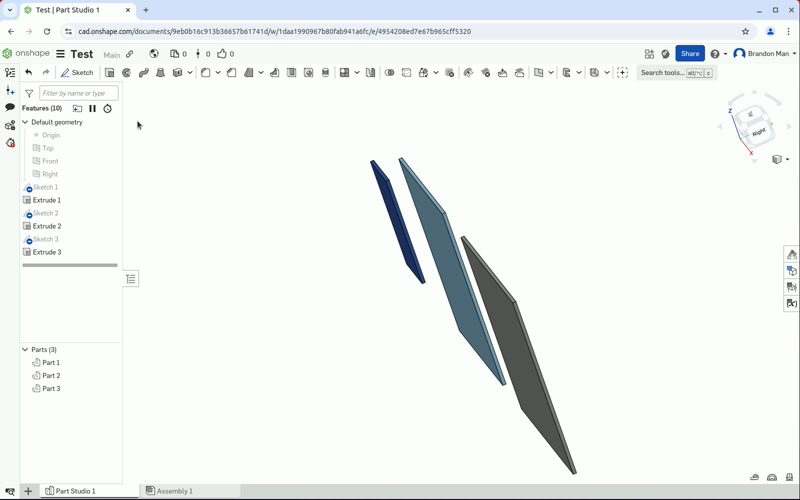
key(down, 2)
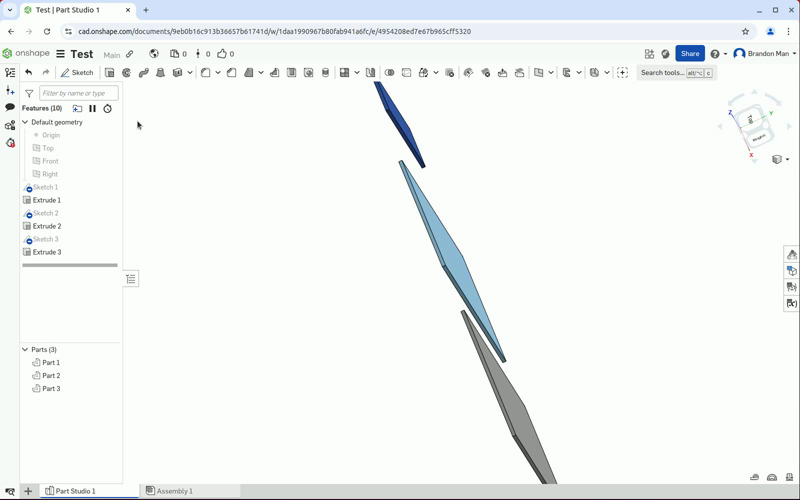
key(up, 2)
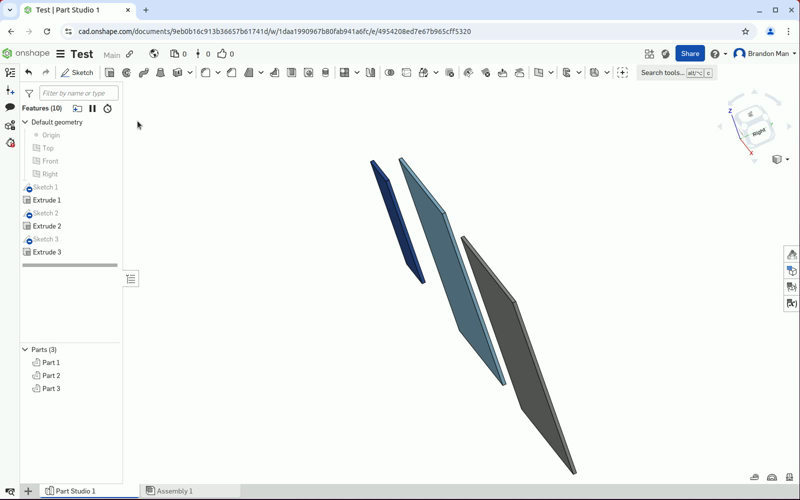
key(right, 2)
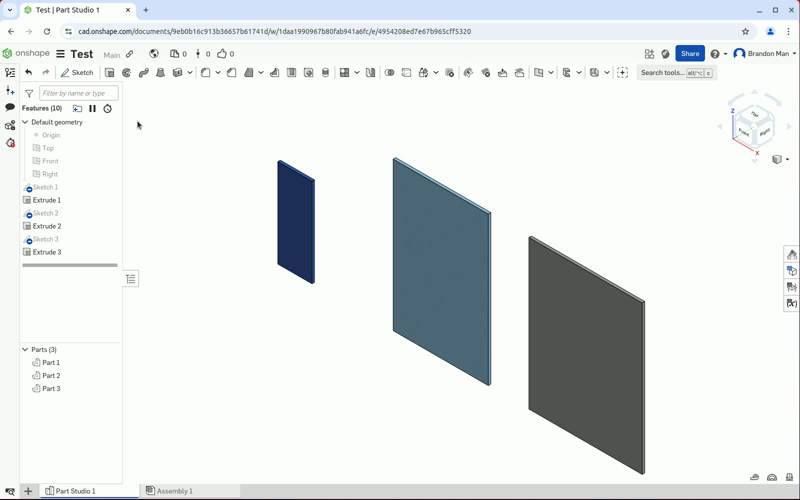
mouse_move(73, 189)
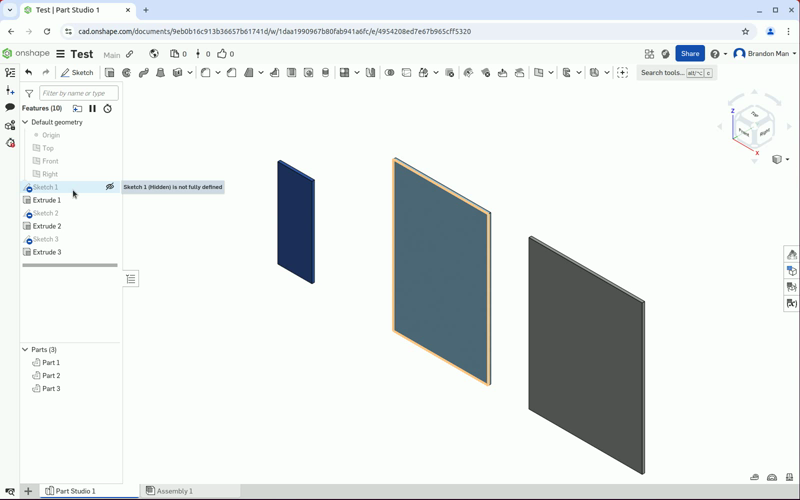
click(73, 189)